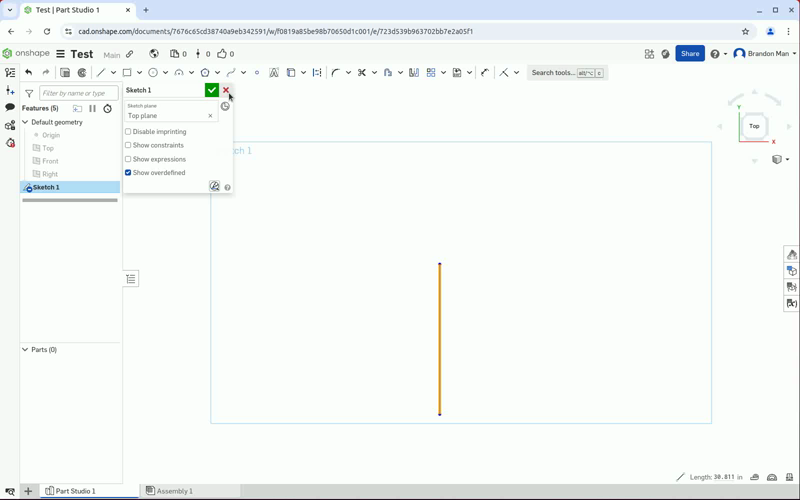
key(shift+h)
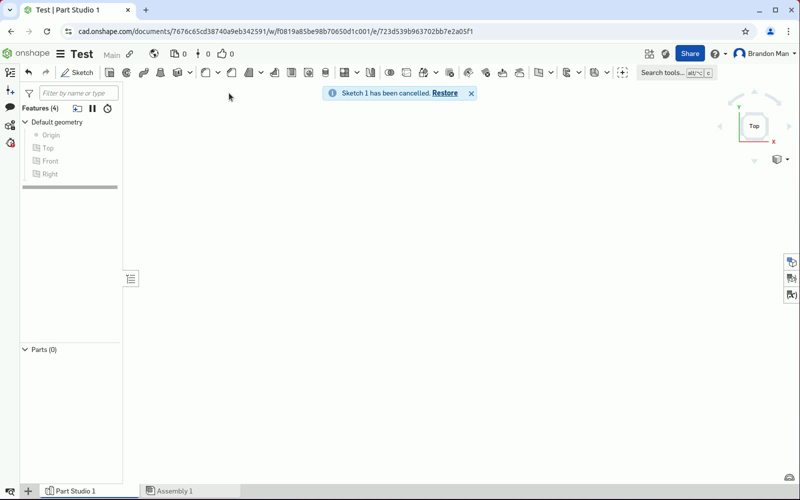
mouse_move(73, 352)
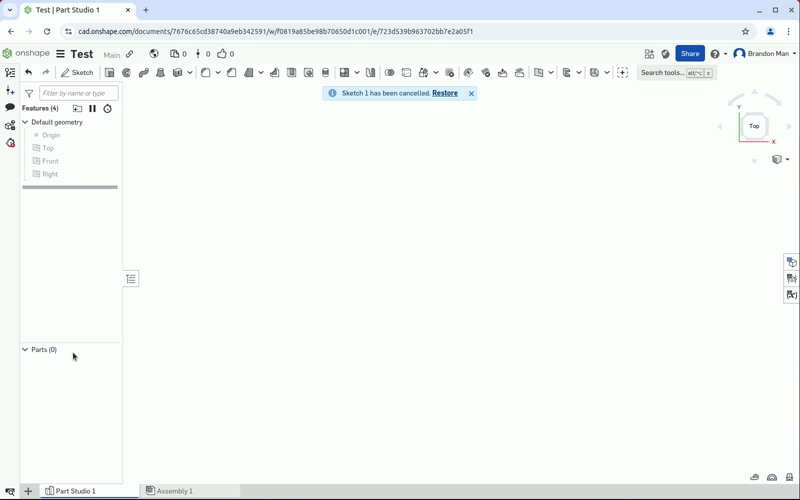
key(y)
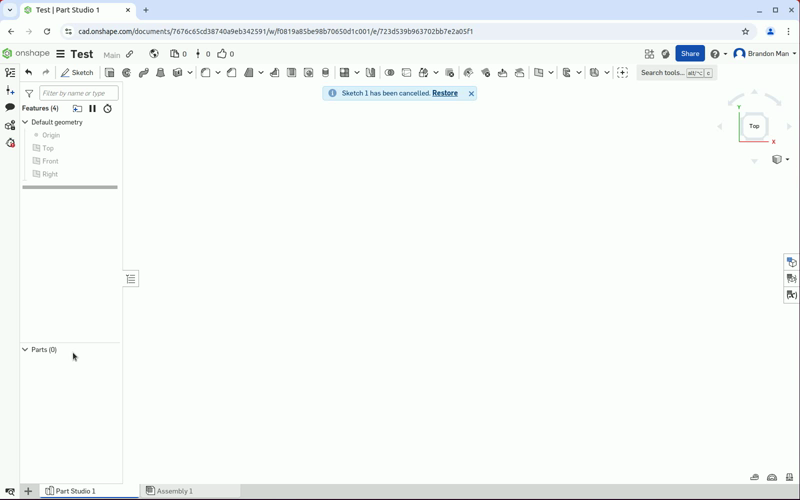
key(shift+p)
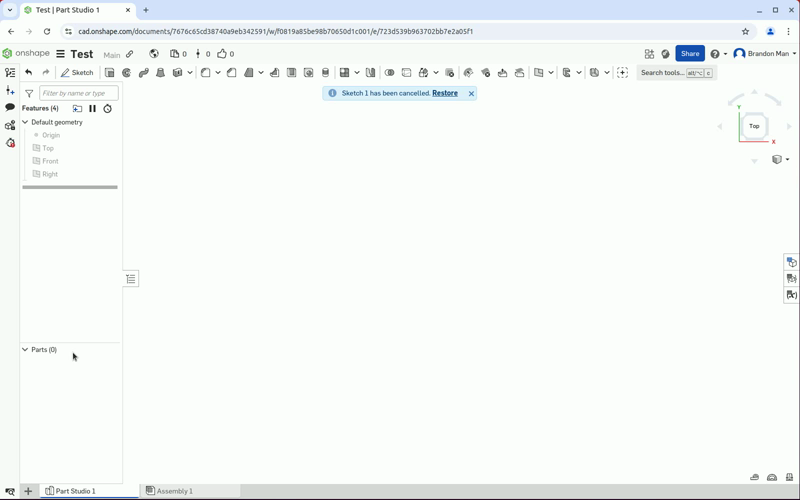
key(space)
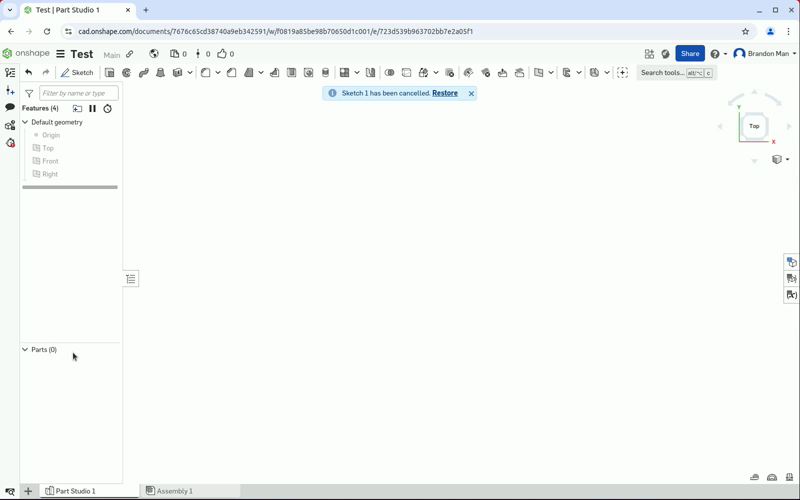
key_down(shift)
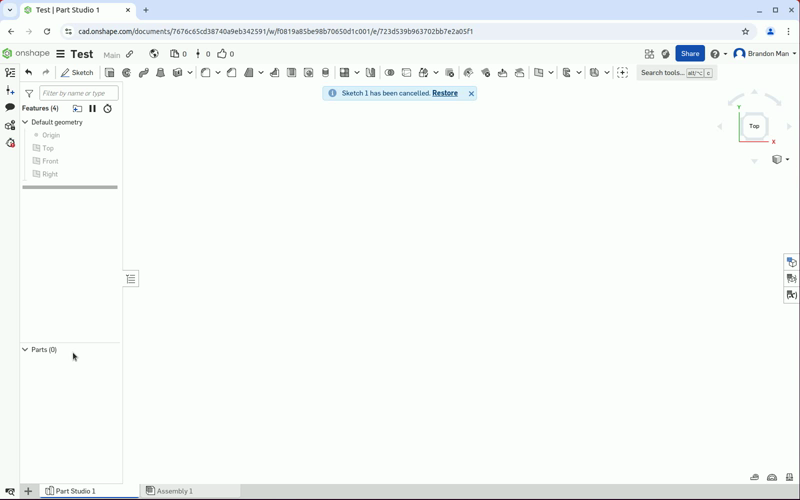
key(up)
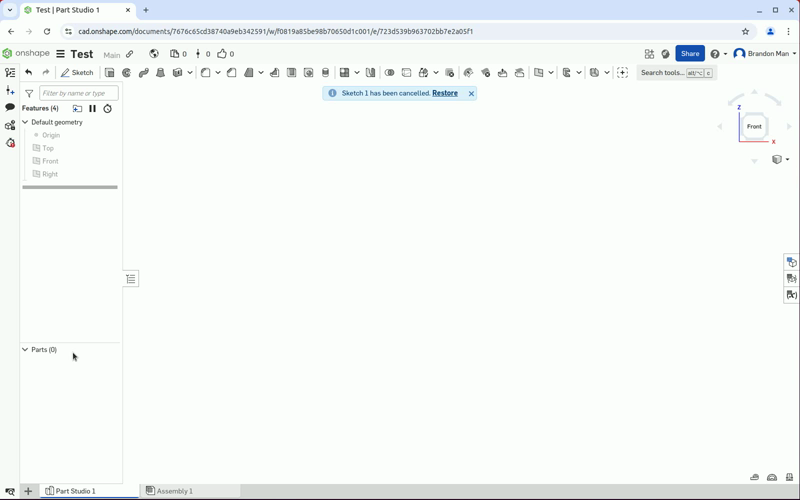
key_up(shift)
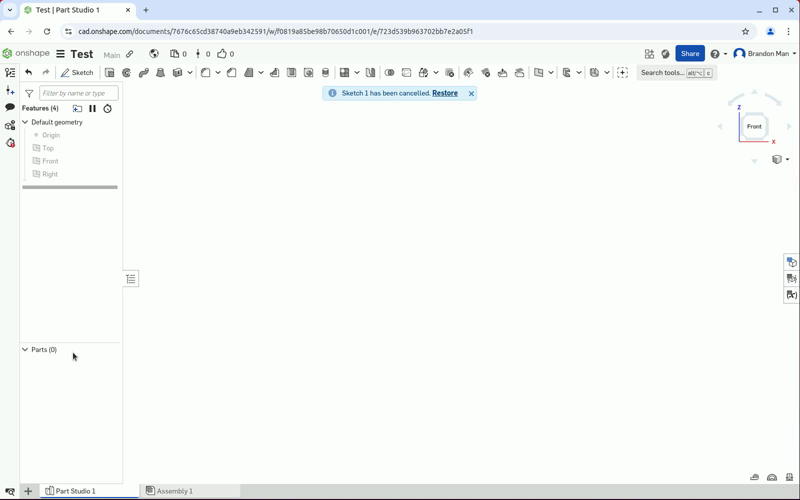
mouse_move(73, 352)
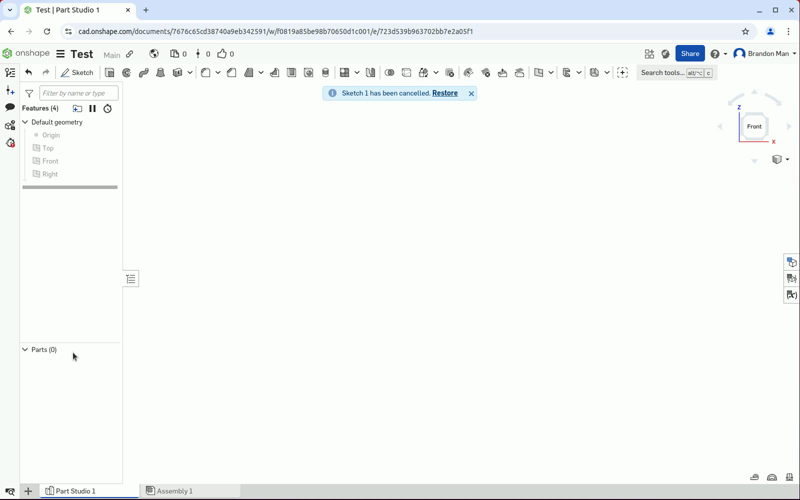
key(shift+y)
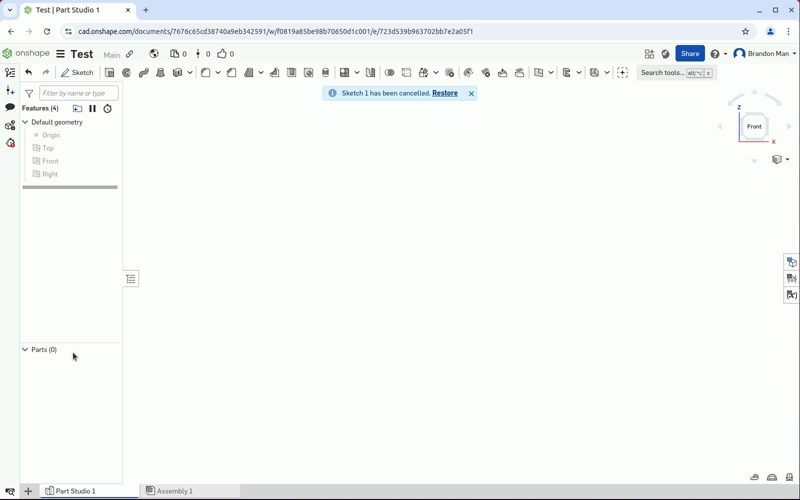
key(shift+s)
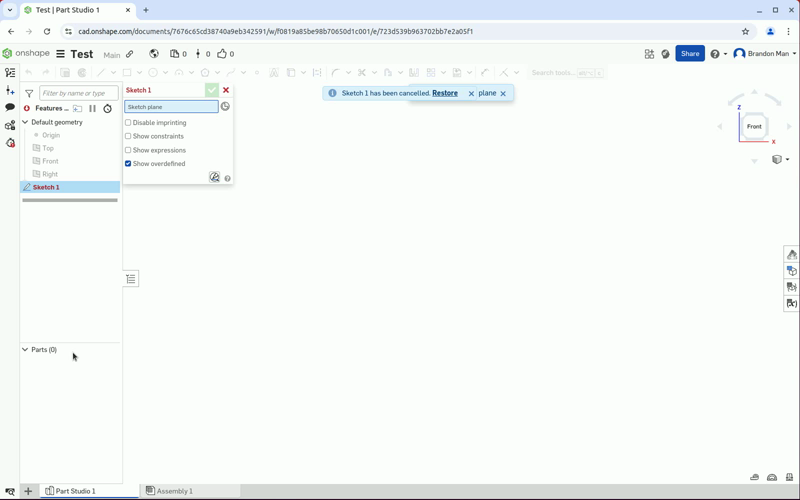
mouse_move(73, 163)
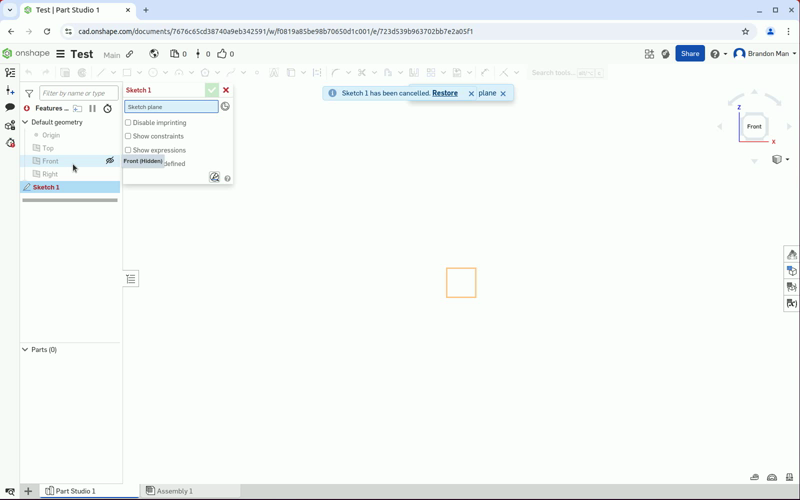
click(73, 163)
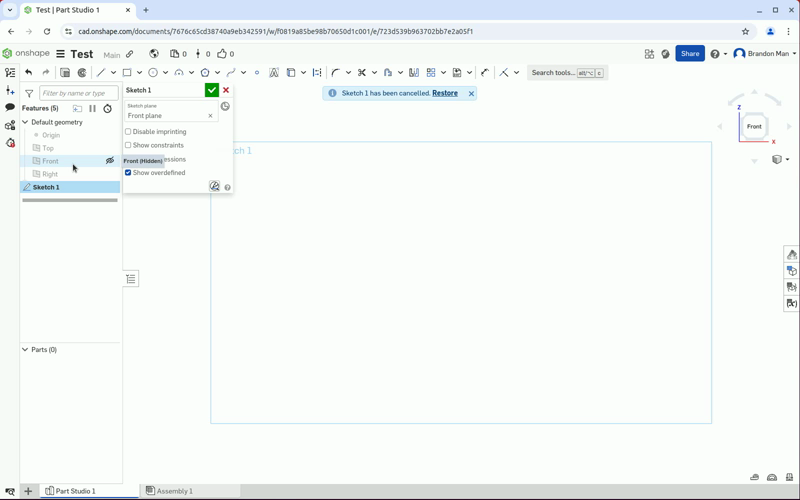
mouse_move(73, 352)
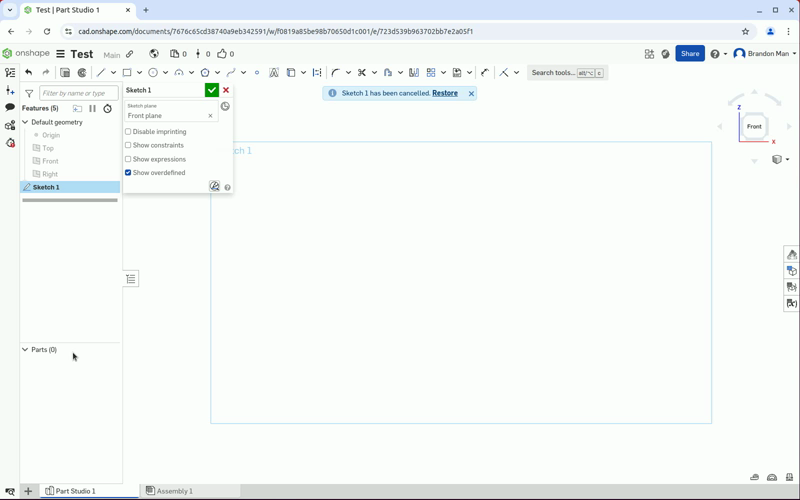
key(y)
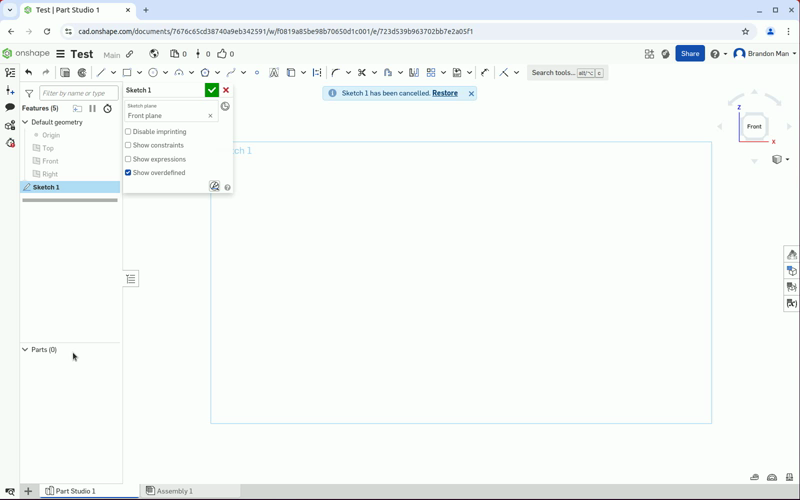
key(c)
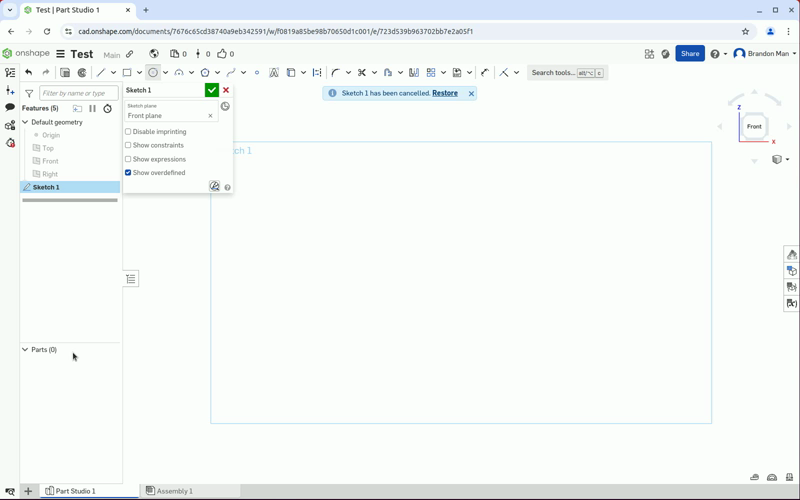
key_down(shift)
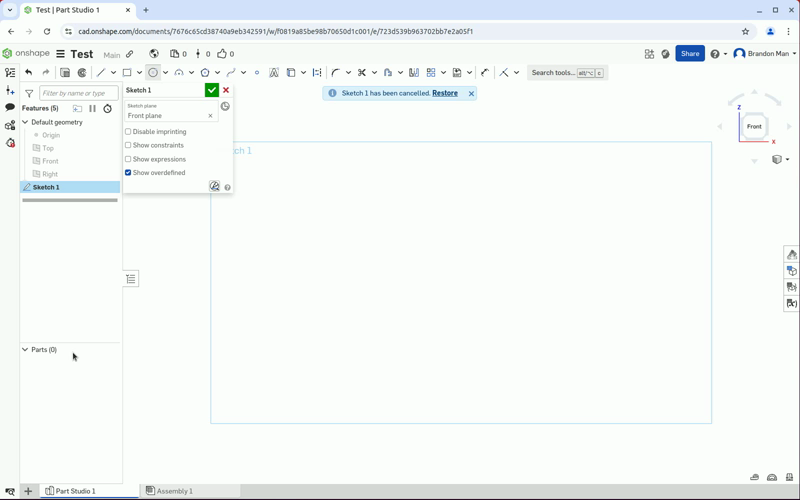
mouse_move(450, 282)
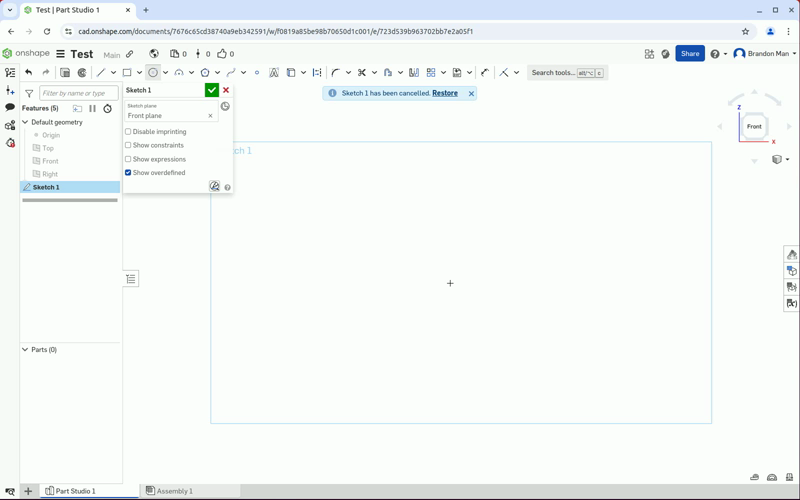
click(450, 282)
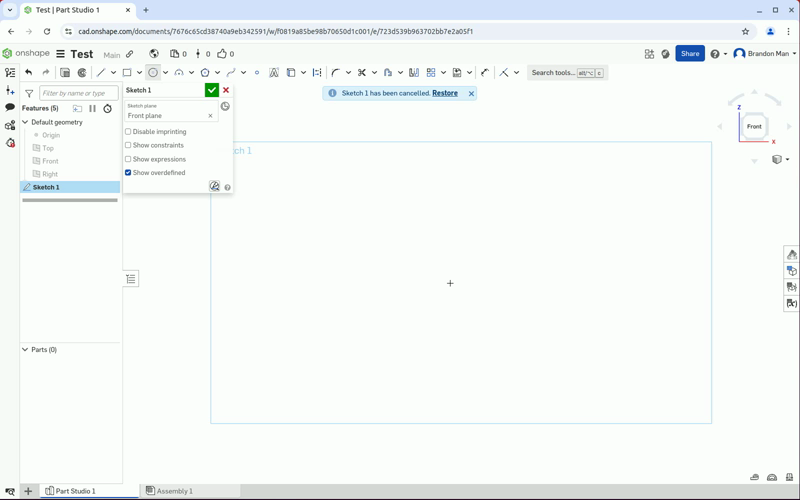
key_up(shift)
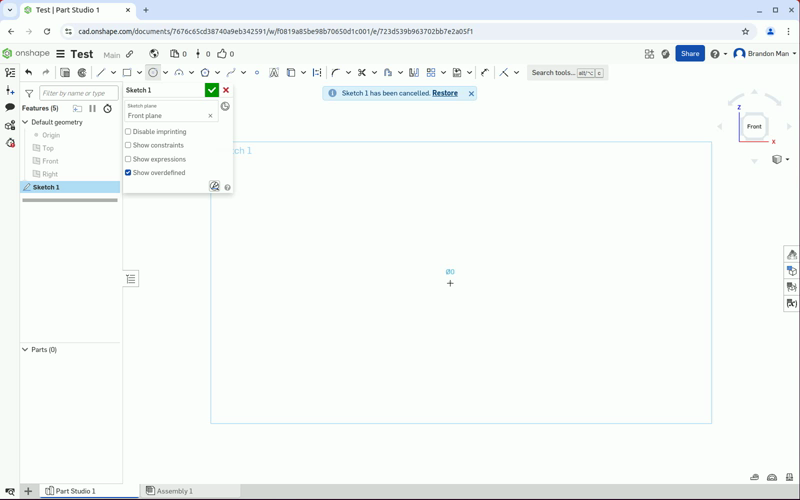
mouse_move(453, 282)
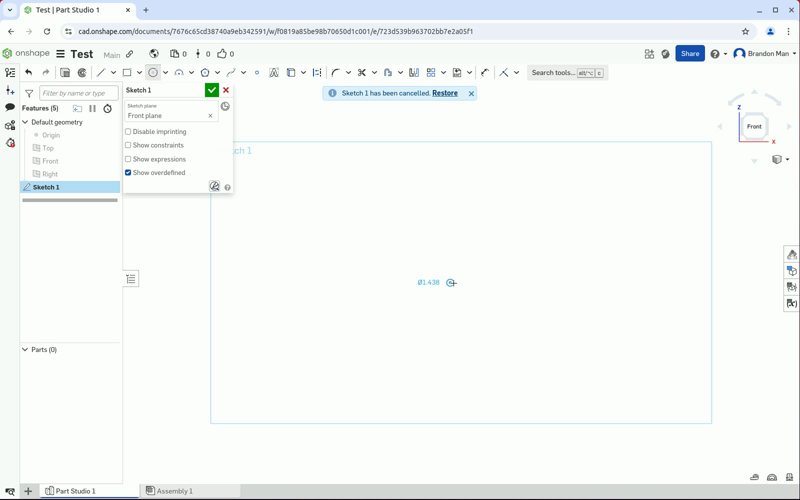
click(453, 282)
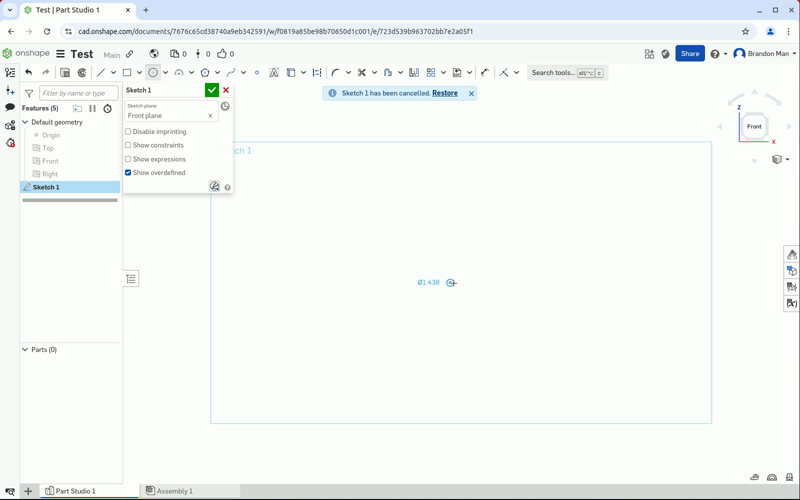
key(esc)
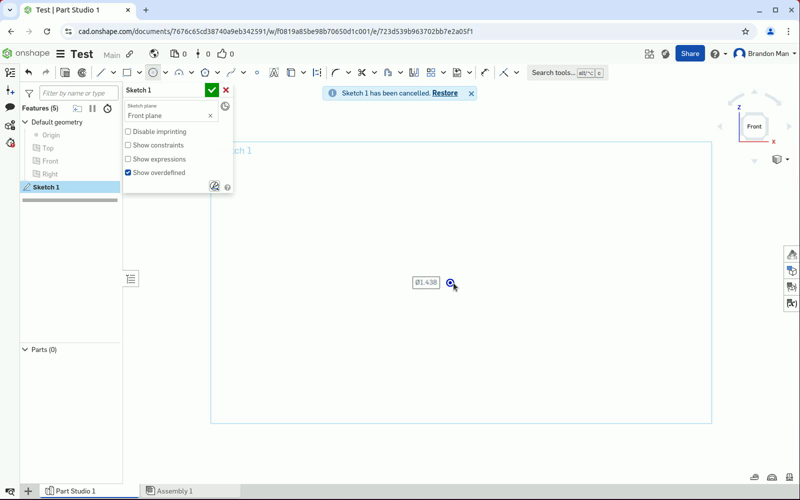
key(c)
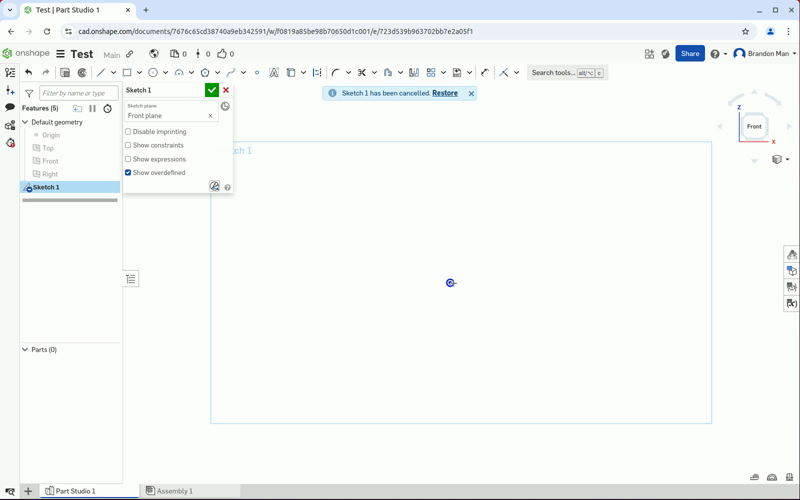
key_down(shift)
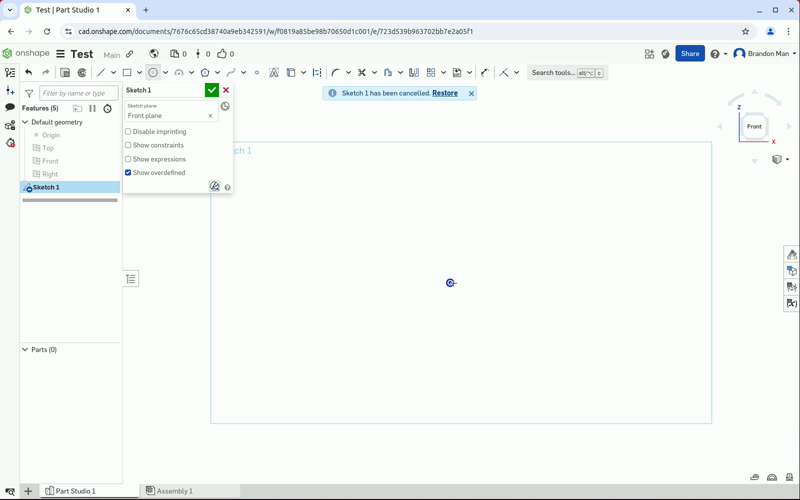
mouse_move(450, 282)
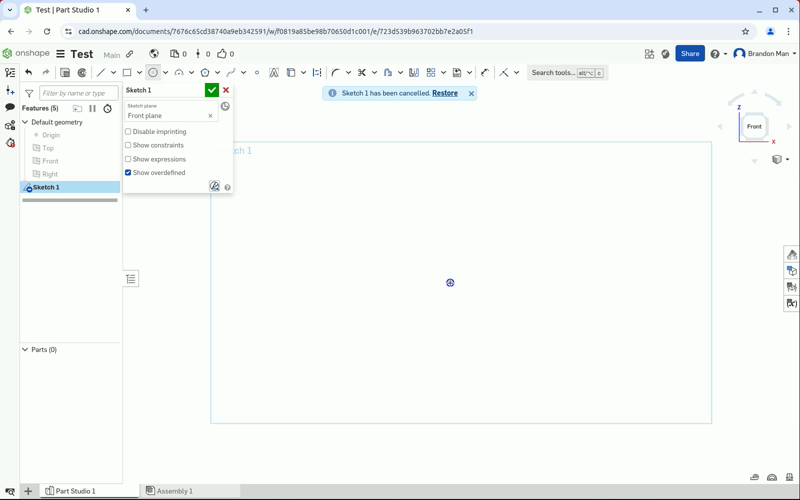
scroll(6)
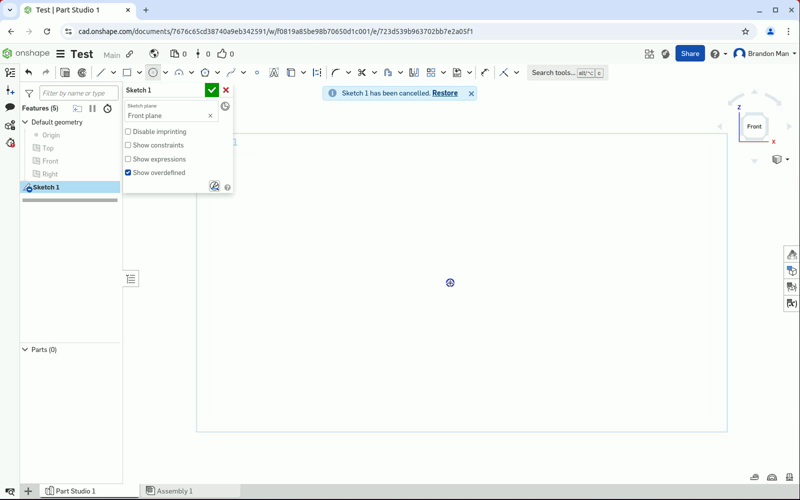
scroll(6)
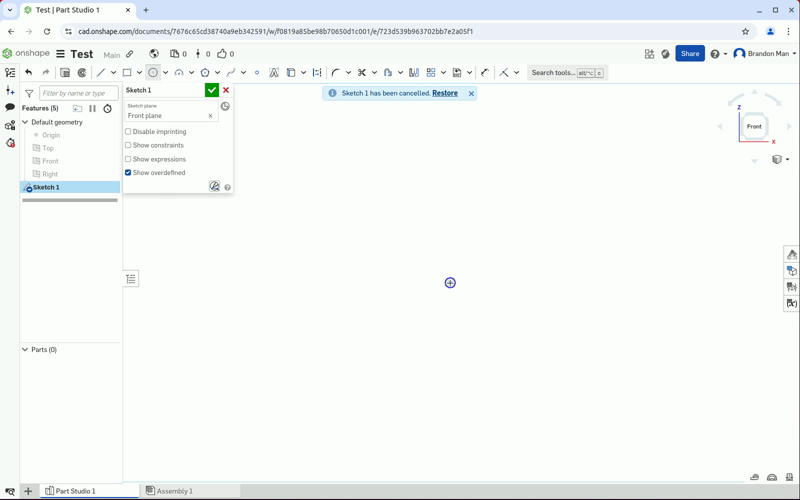
scroll(6)
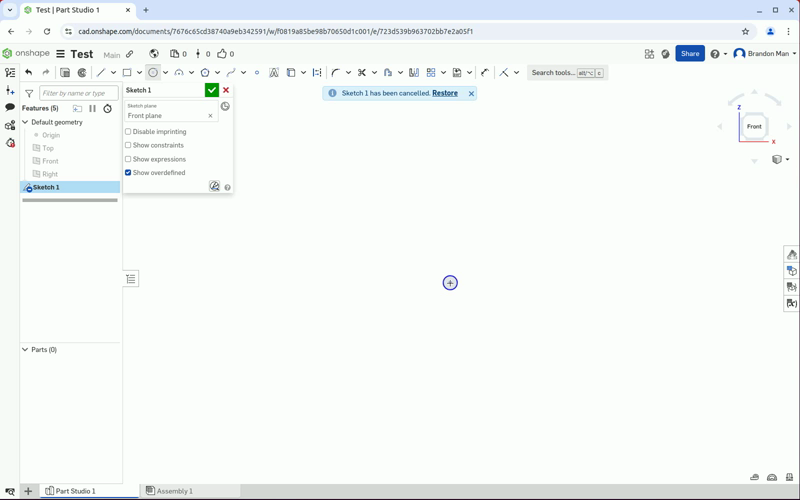
scroll(6)
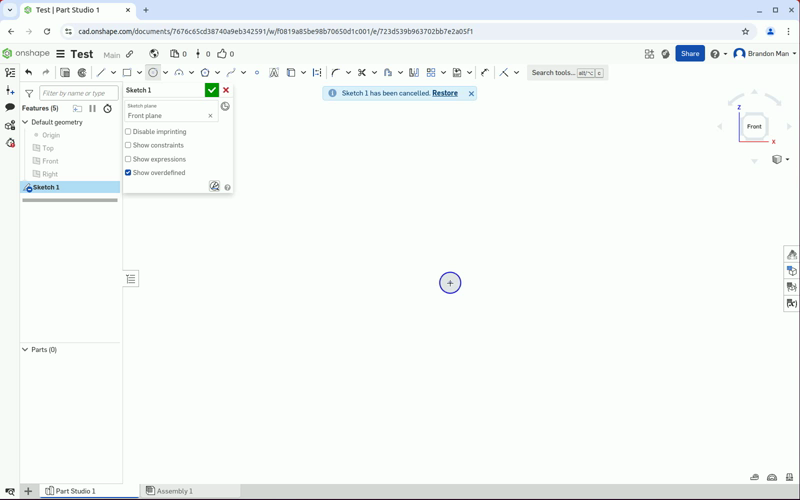
scroll(6)
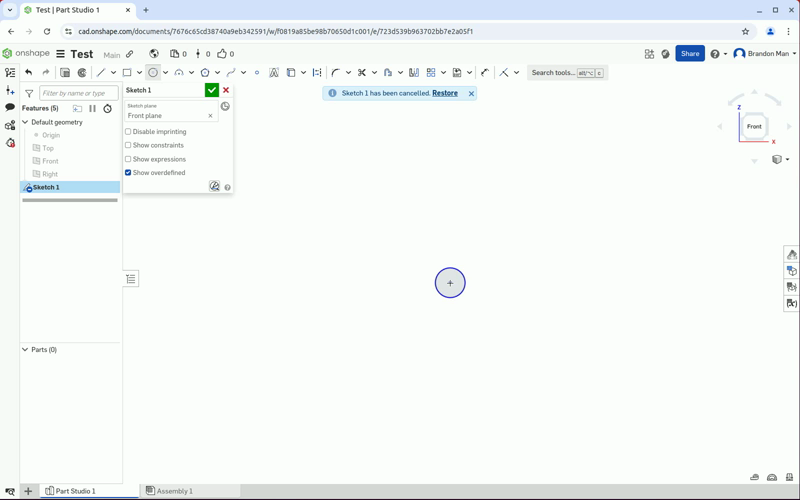
scroll(6)
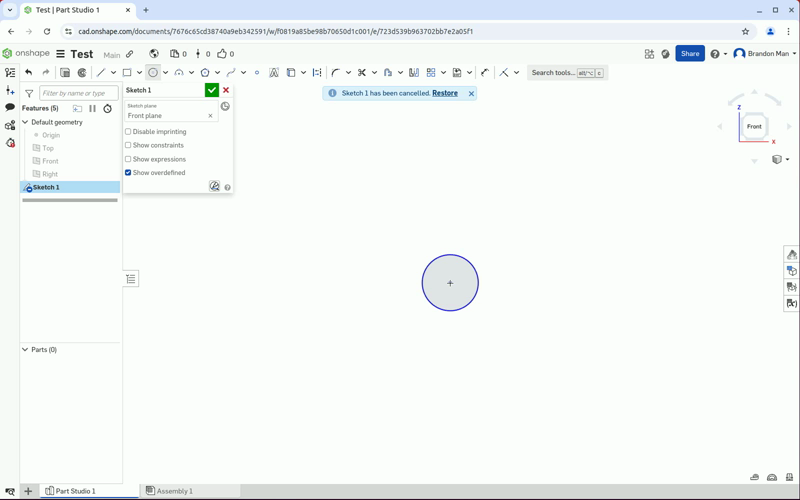
scroll(6)
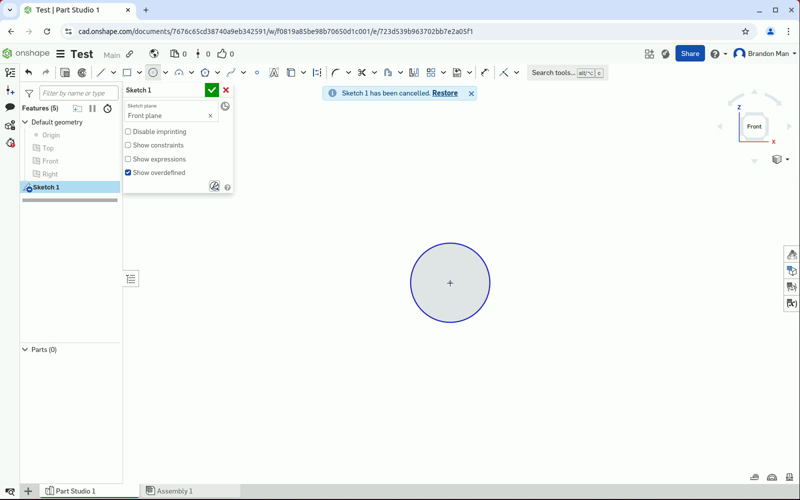
click(450, 282)
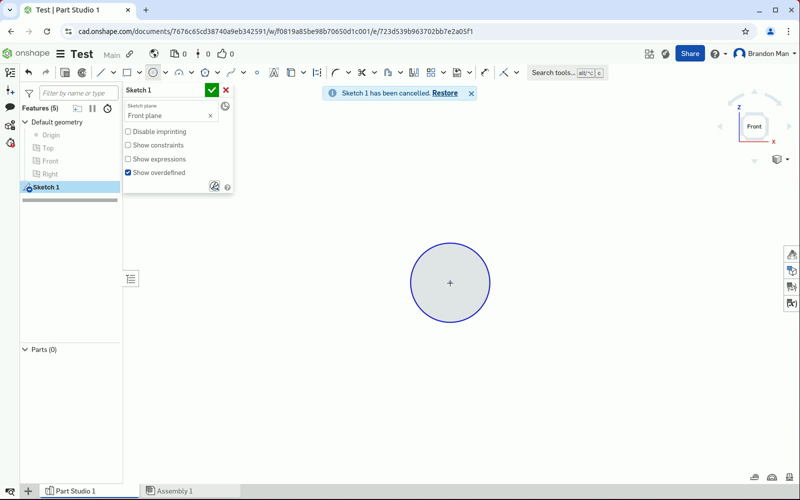
scroll(-6)
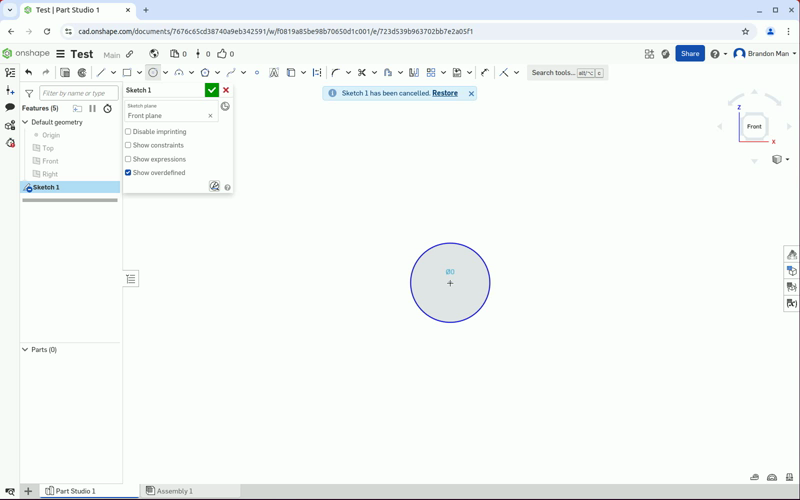
scroll(-6)
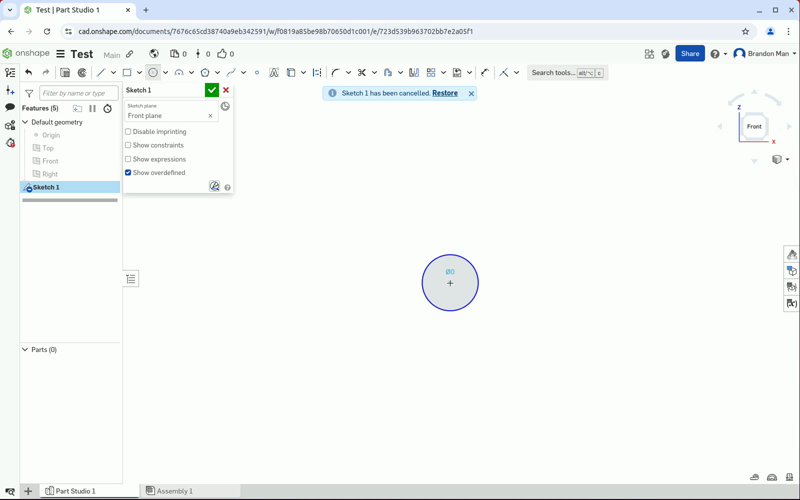
scroll(-6)
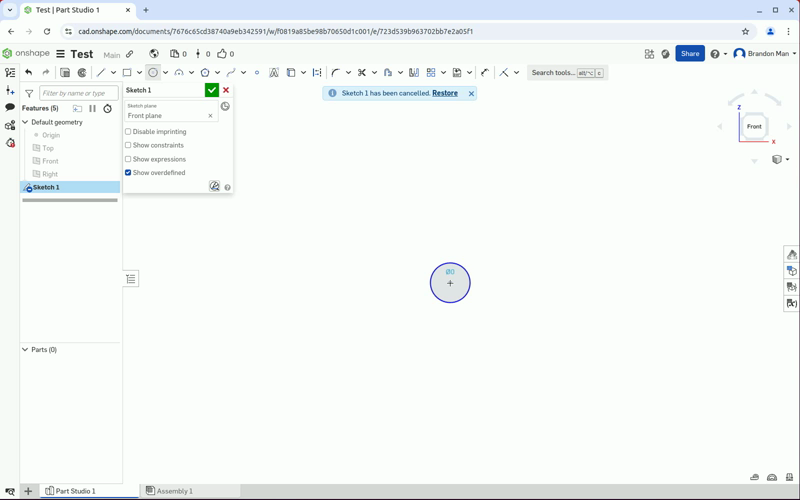
scroll(-6)
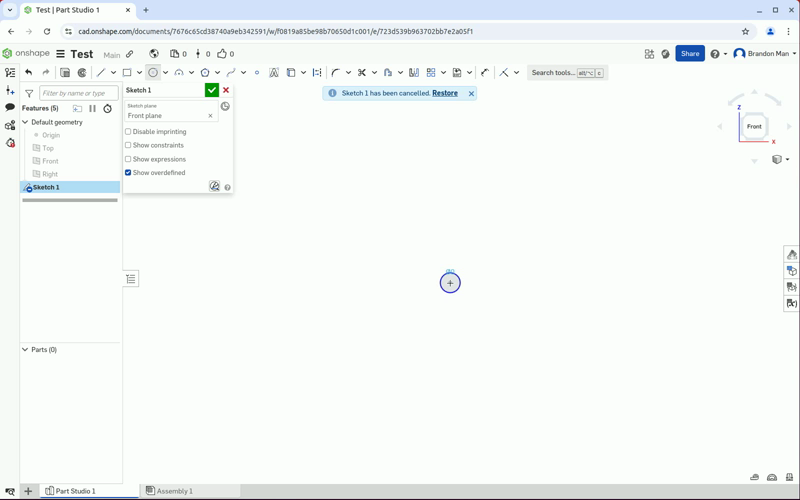
scroll(-6)
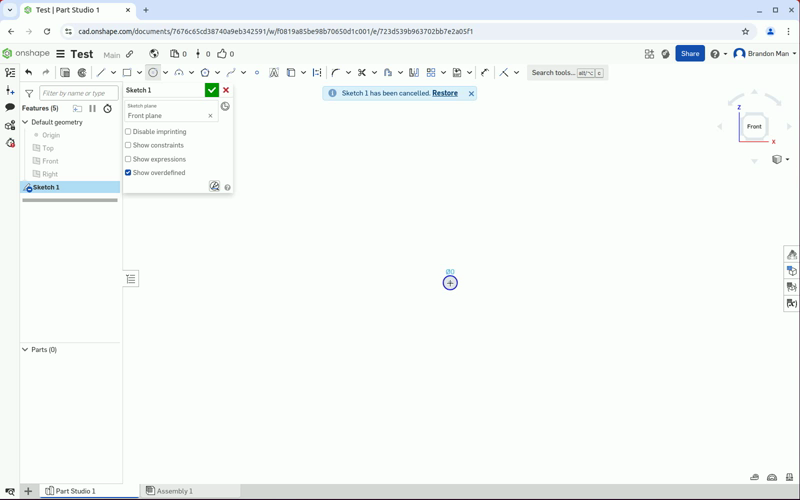
scroll(-6)
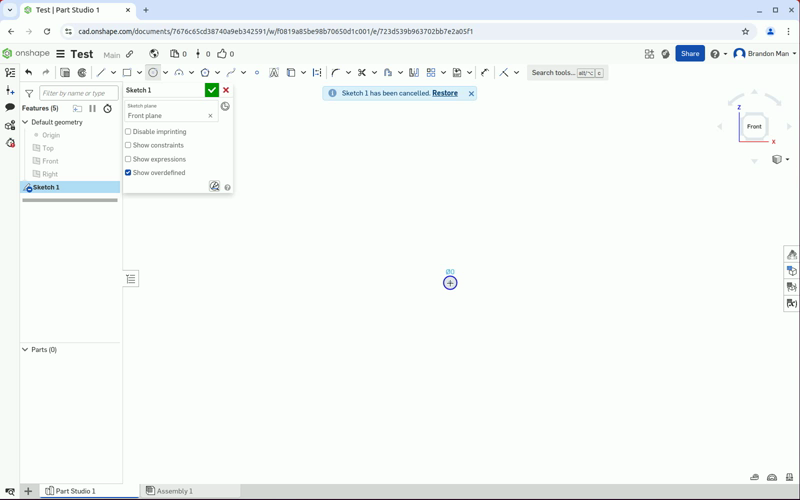
scroll(-6)
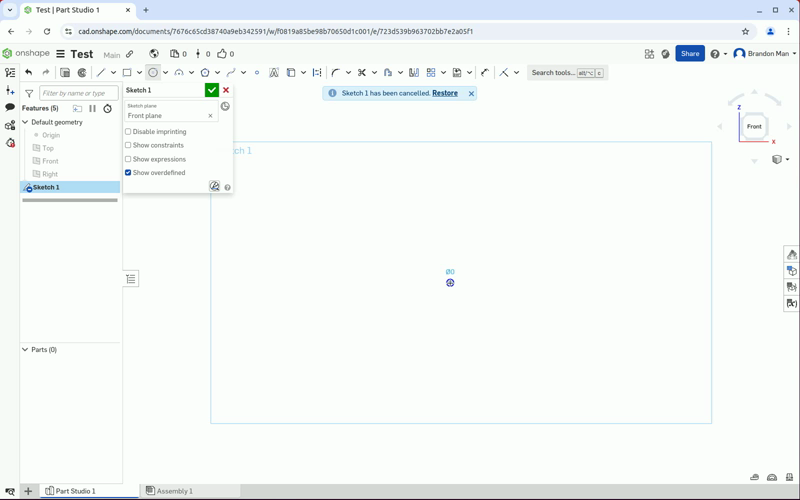
key_up(shift)
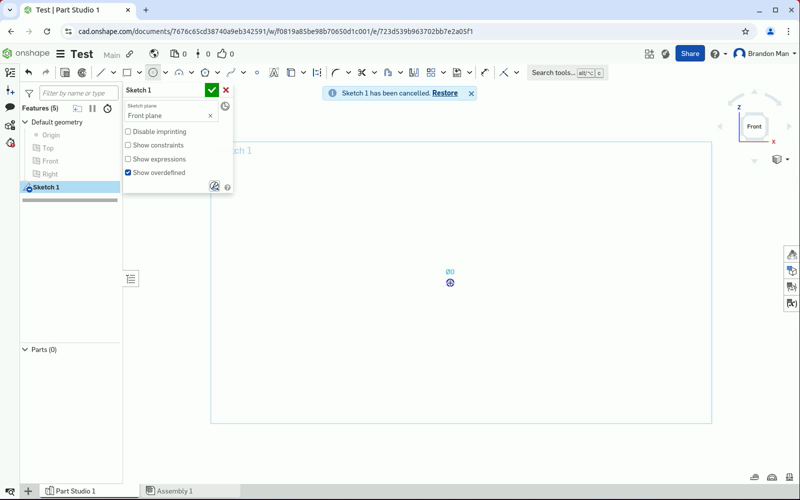
mouse_move(452, 282)
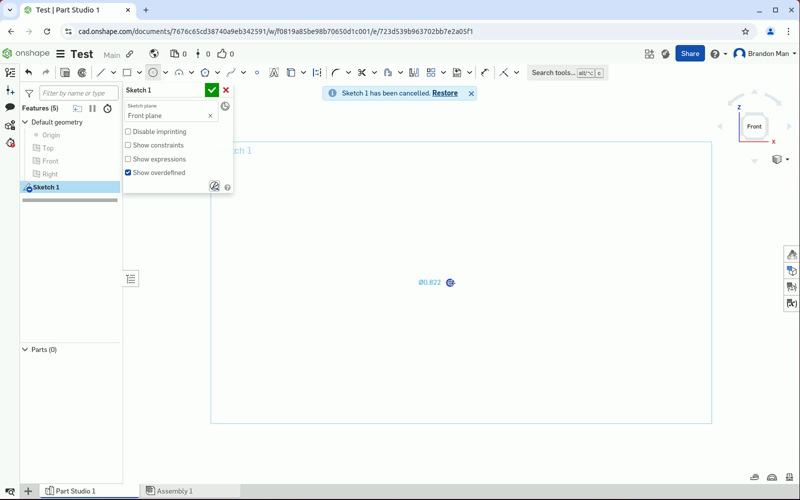
scroll(6)
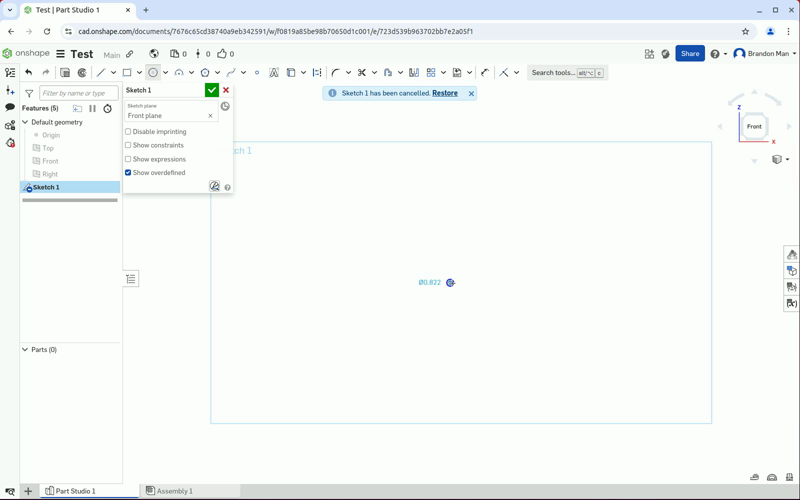
scroll(6)
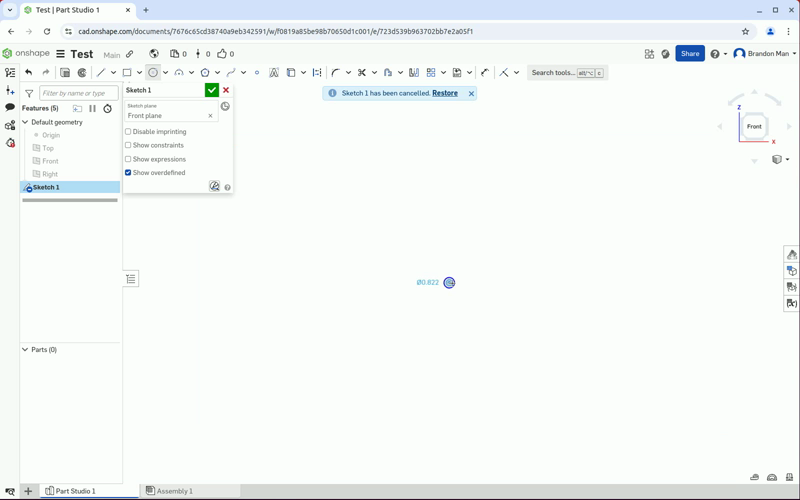
scroll(6)
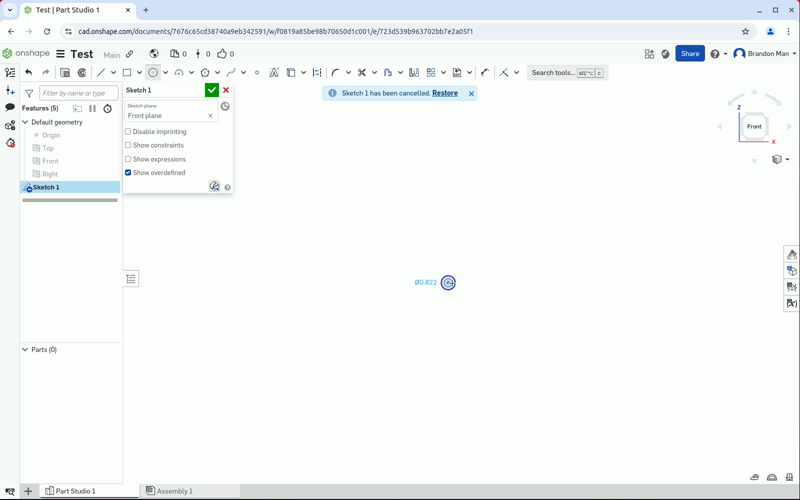
scroll(6)
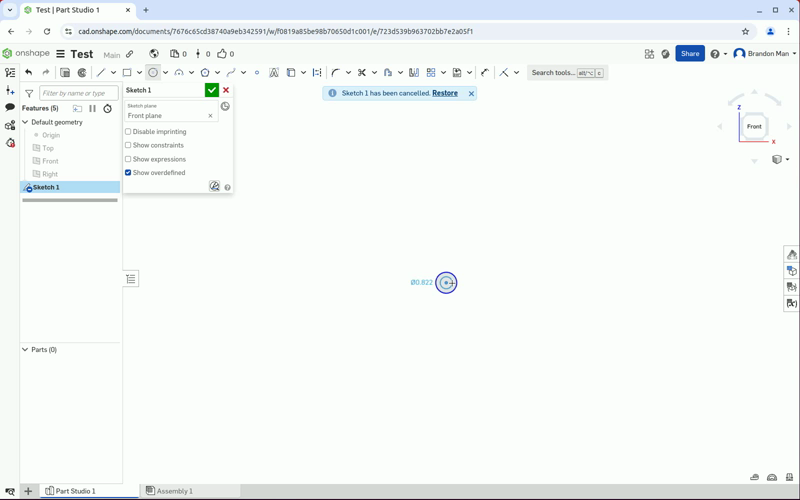
scroll(6)
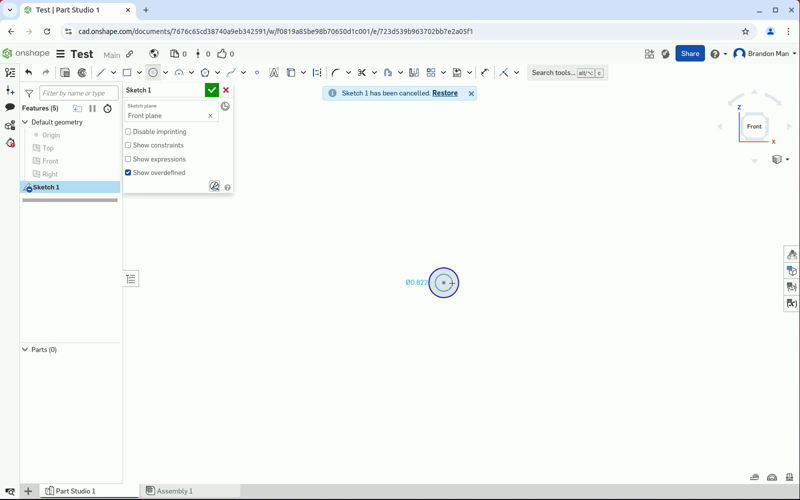
scroll(6)
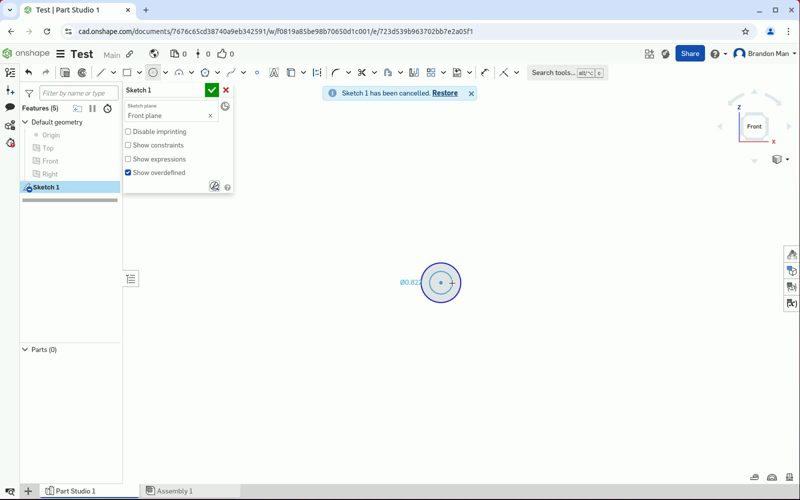
scroll(6)
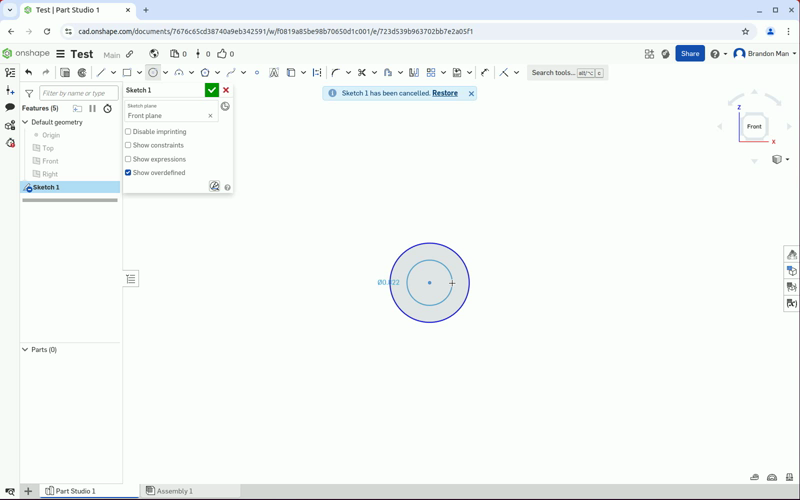
click(452, 282)
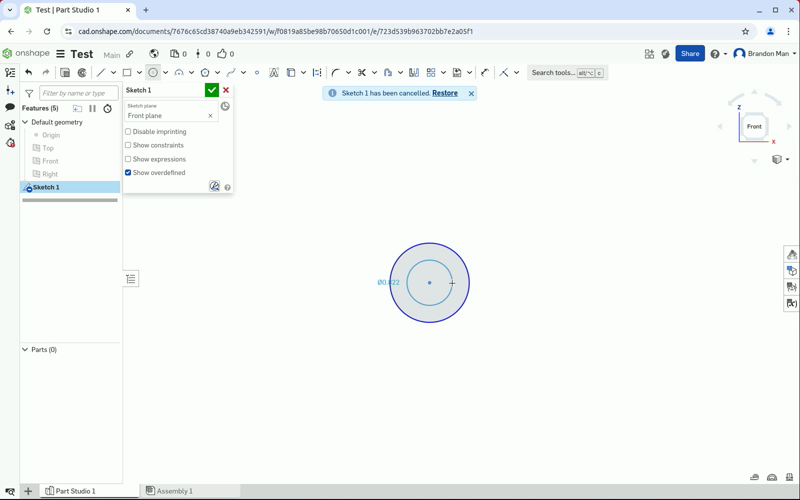
scroll(-6)
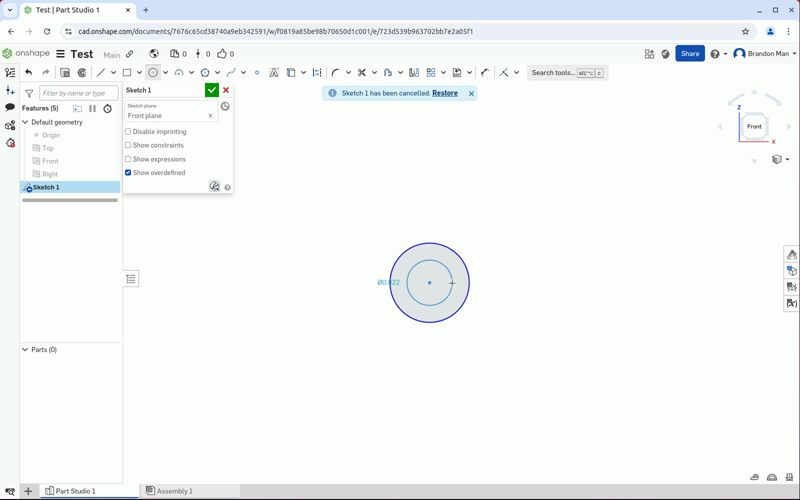
scroll(-6)
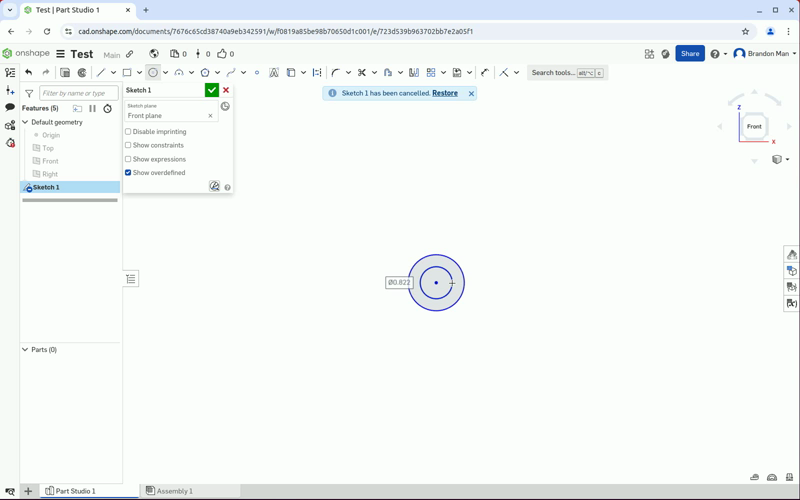
scroll(-6)
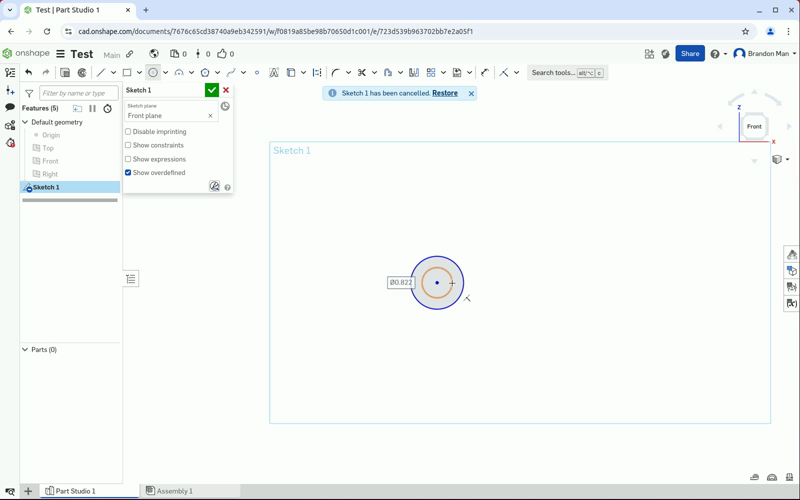
scroll(-6)
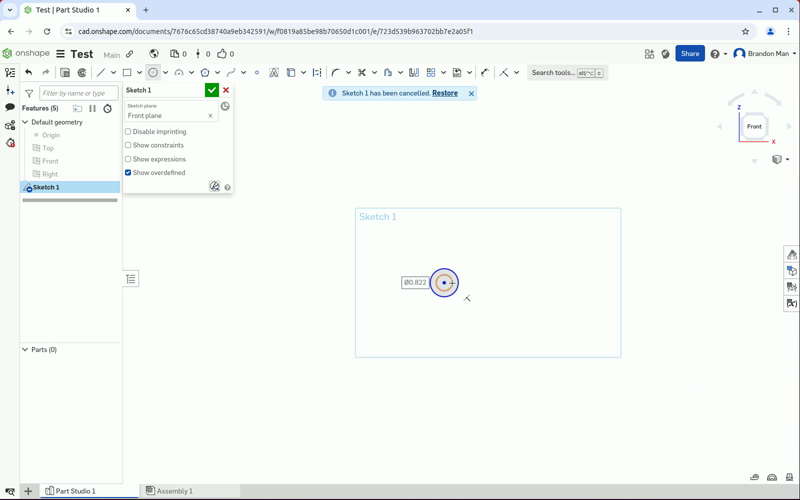
scroll(-6)
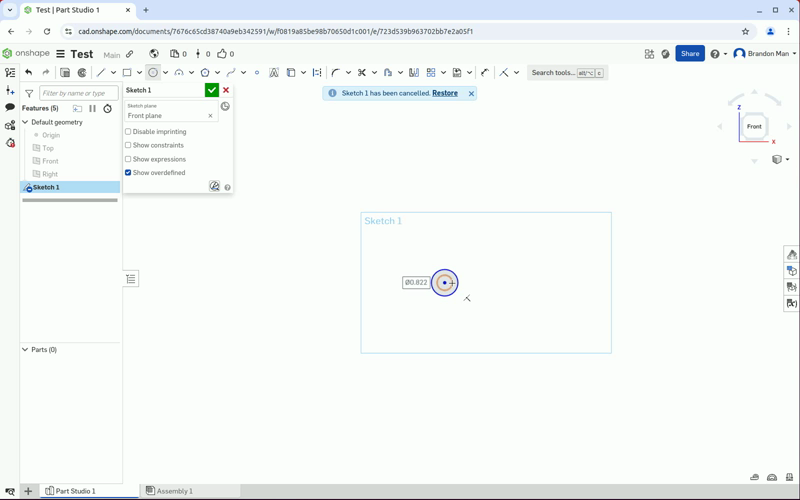
scroll(-6)
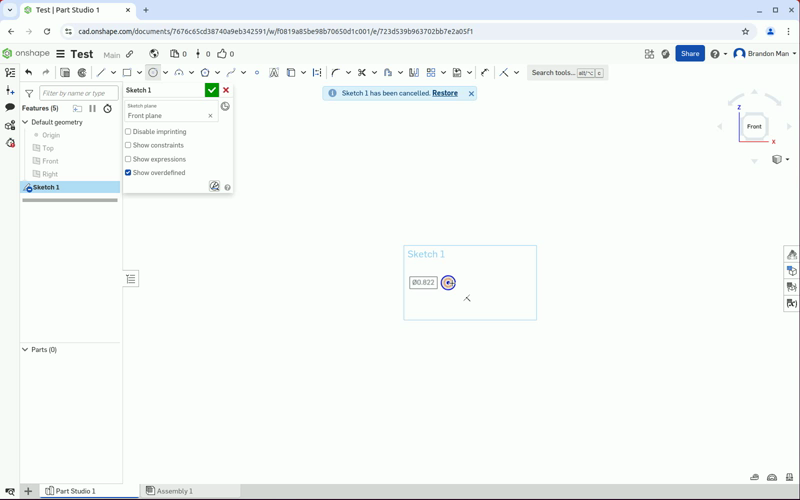
scroll(-6)
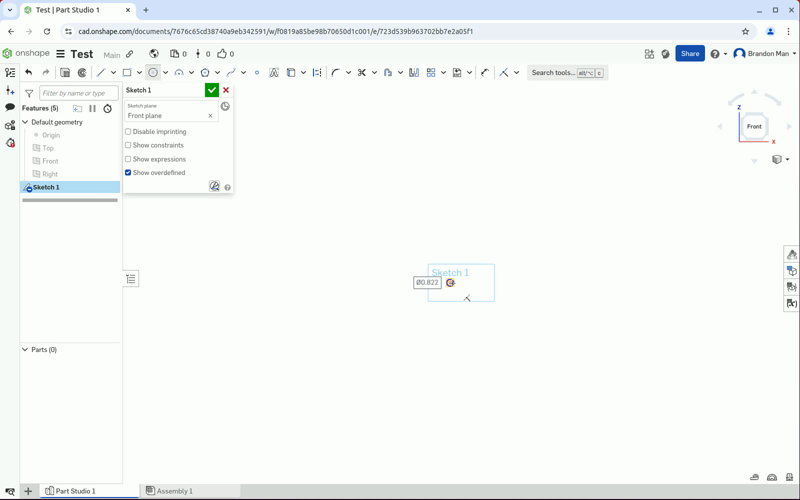
key(esc)
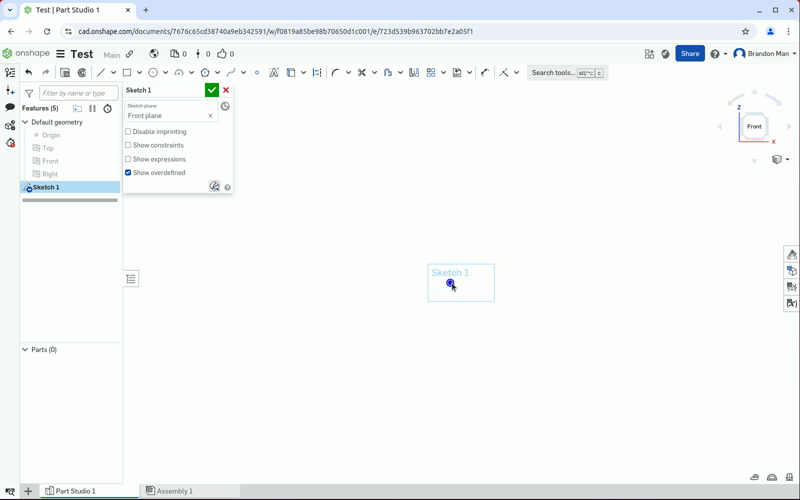
mouse_move(449, 280)
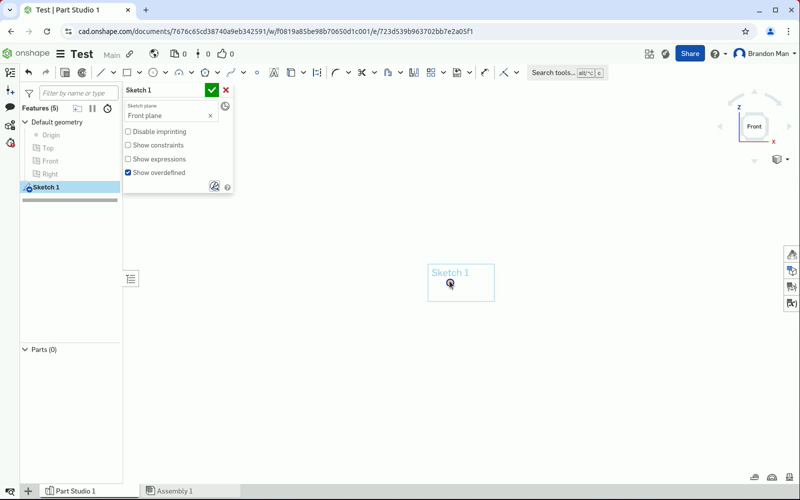
scroll(6)
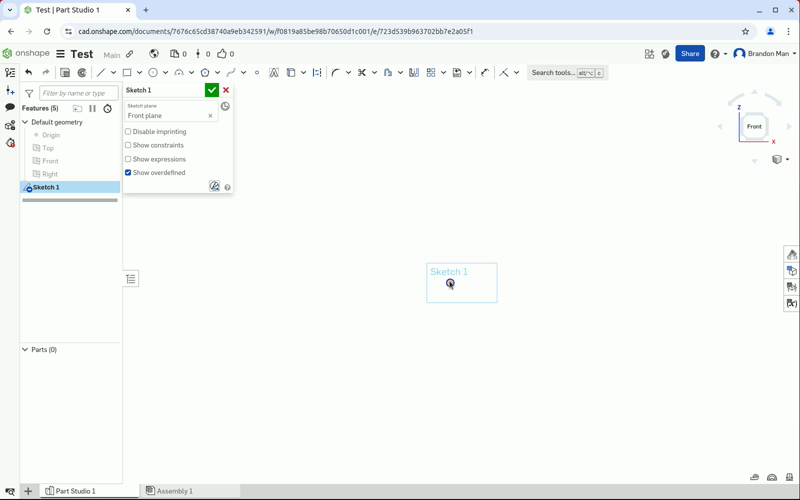
scroll(6)
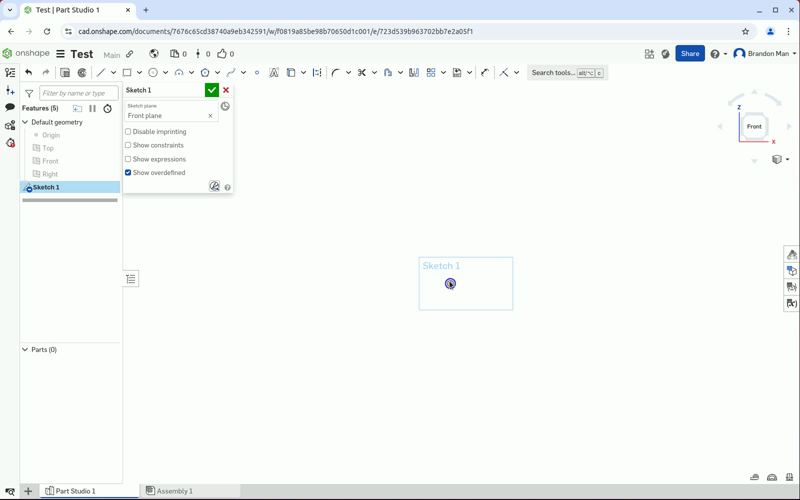
scroll(6)
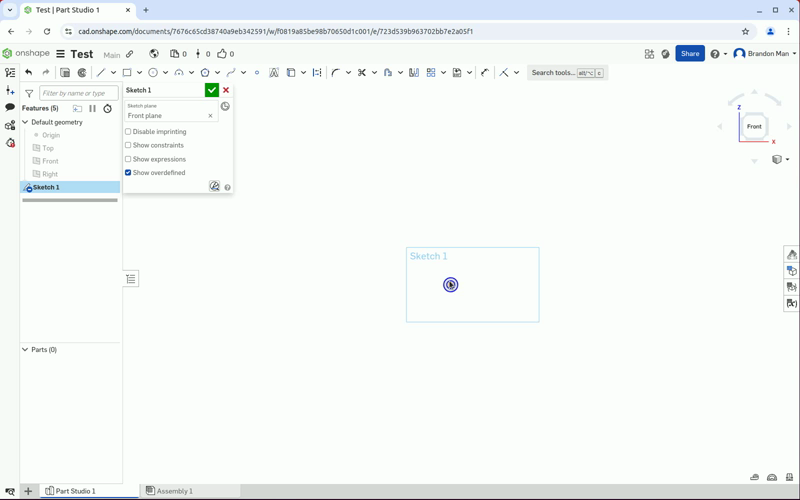
scroll(6)
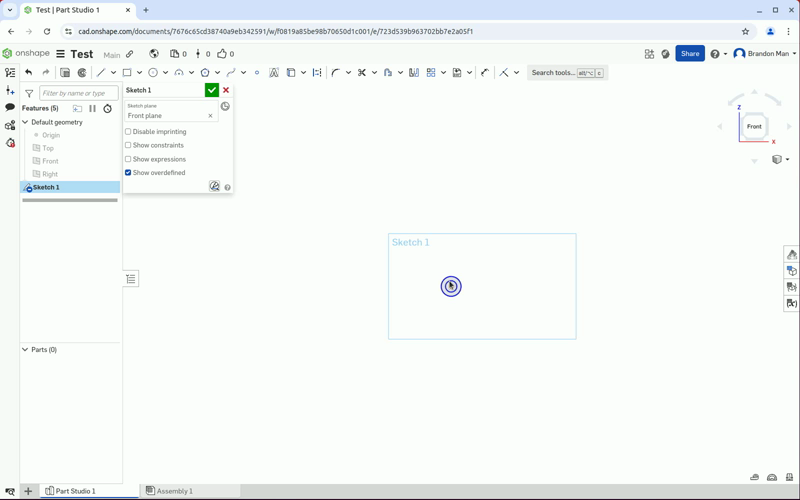
scroll(6)
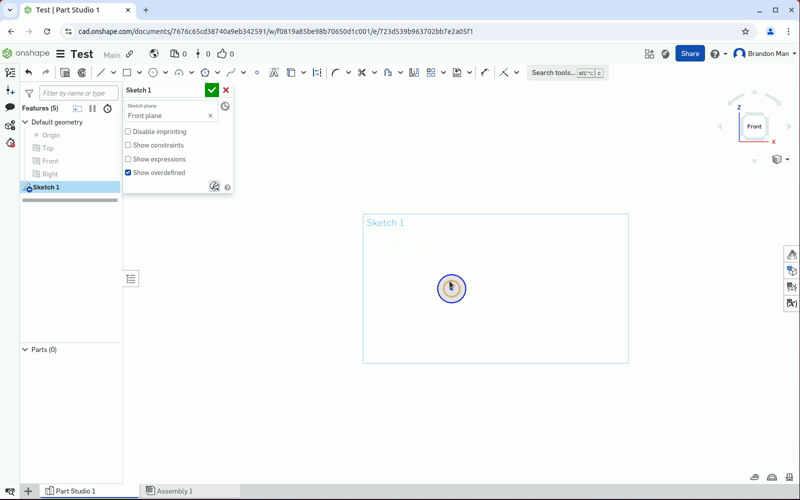
scroll(6)
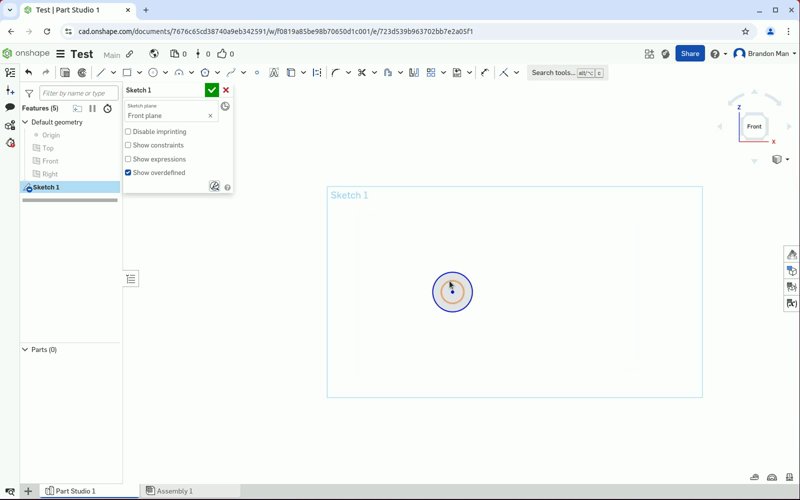
scroll(6)
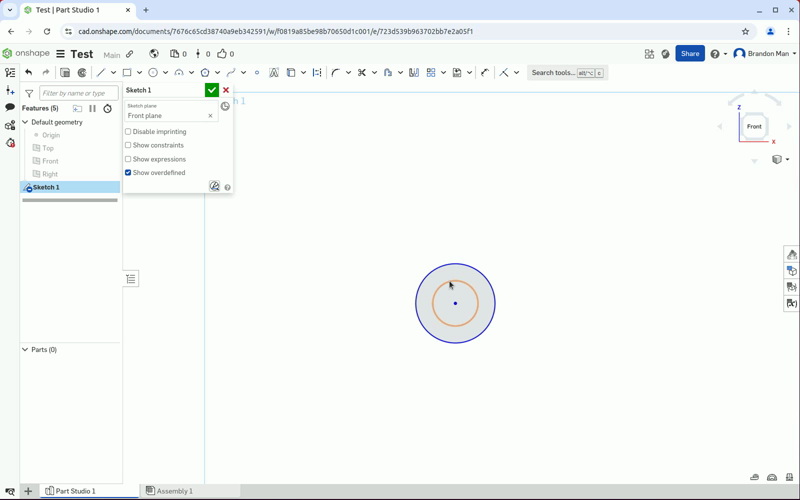
click(449, 280)
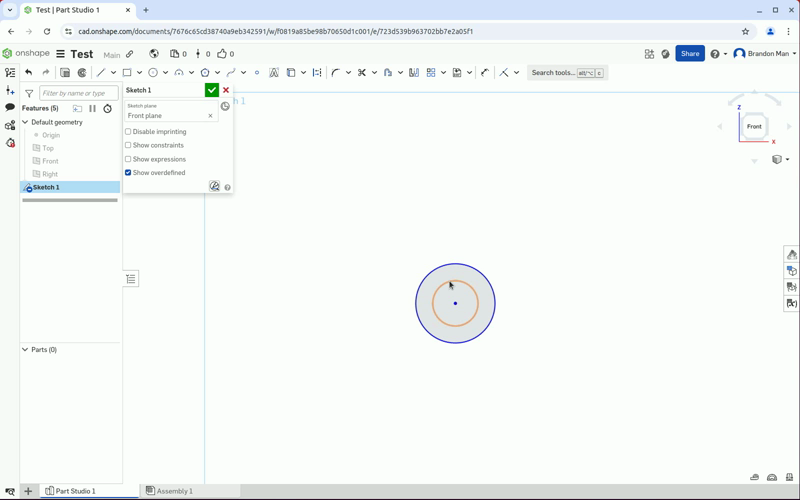
scroll(-6)
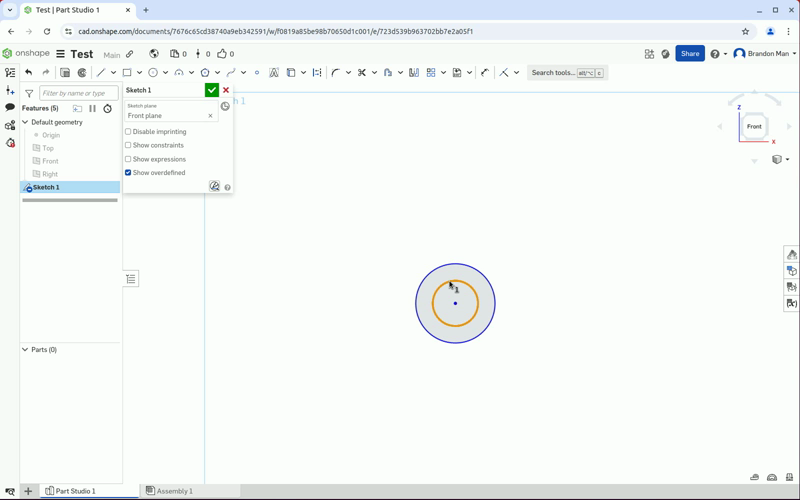
scroll(-6)
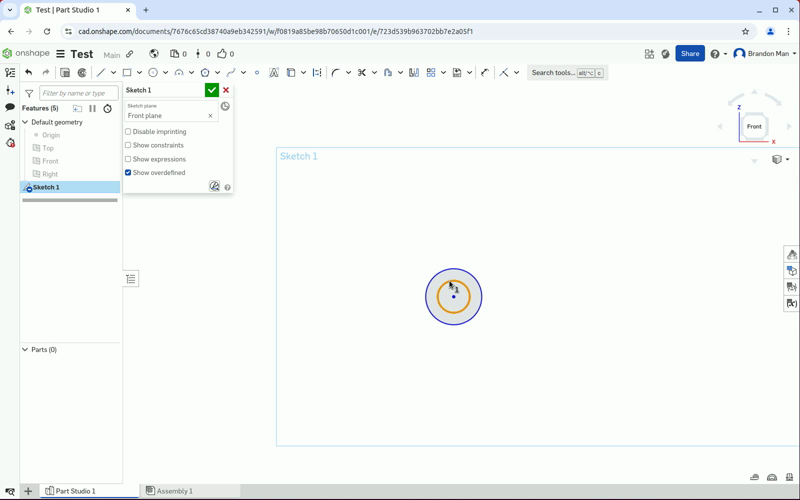
scroll(-6)
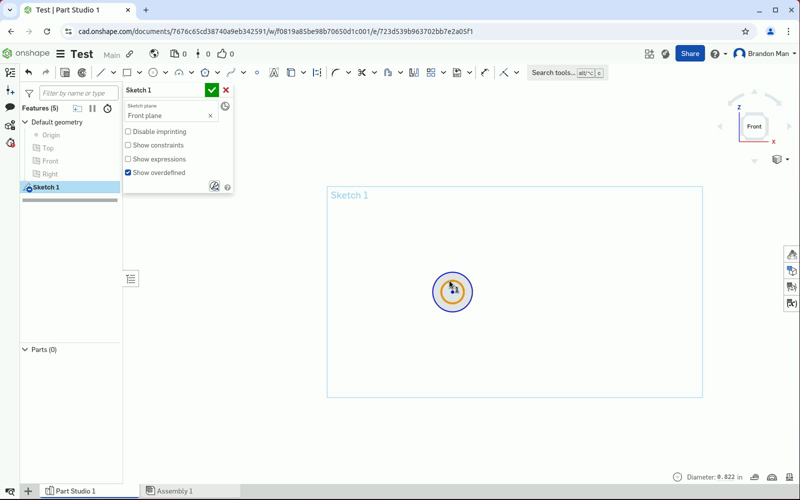
scroll(-6)
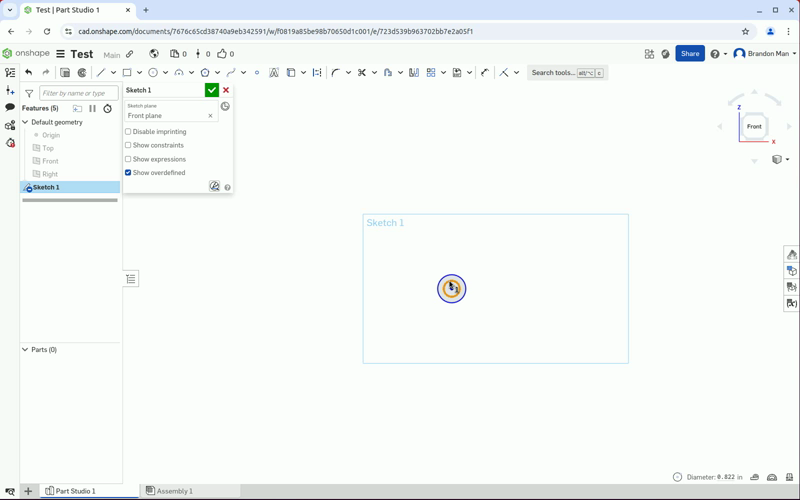
scroll(-6)
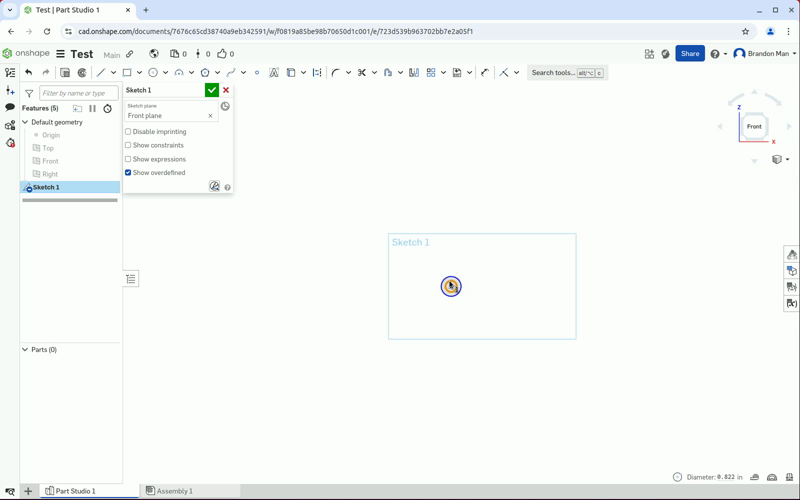
scroll(-6)
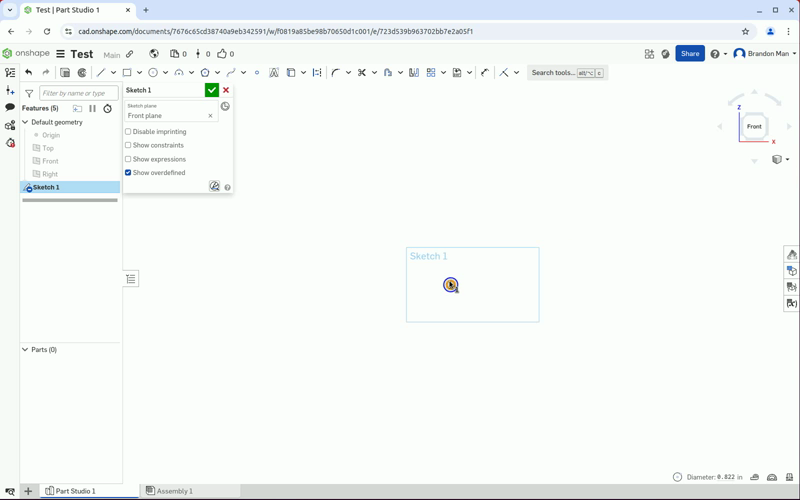
scroll(-6)
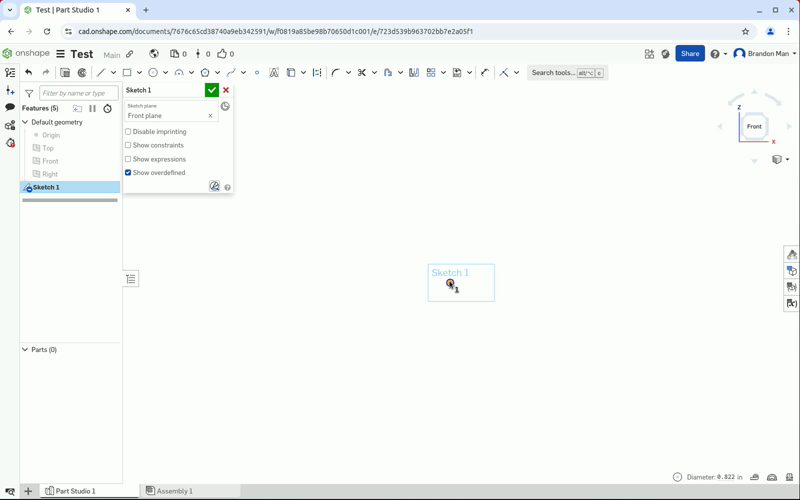
mouse_move(73, 352)
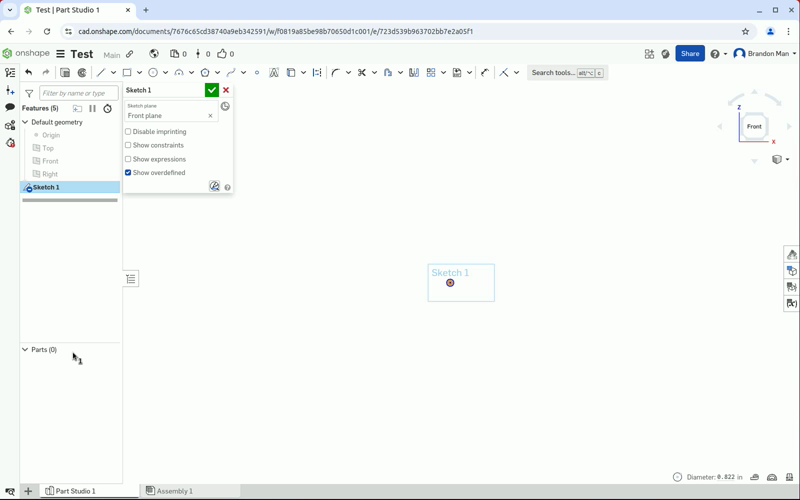
key(shift+y)
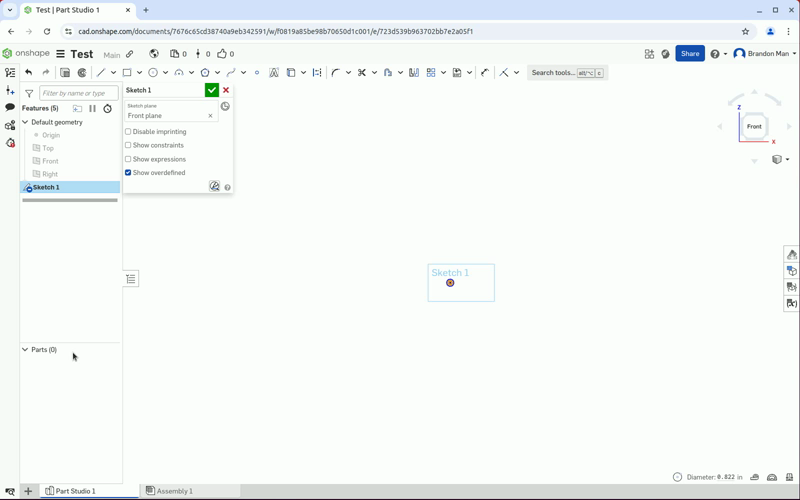
key(shift+e)
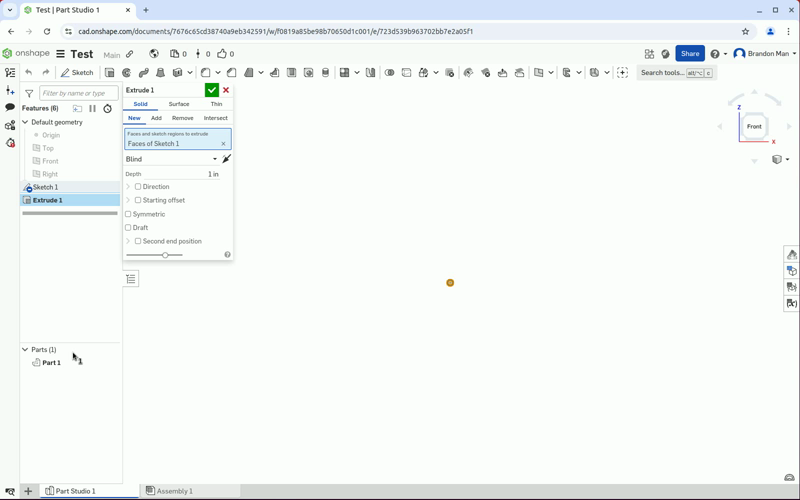
mouse_move(143, 106)
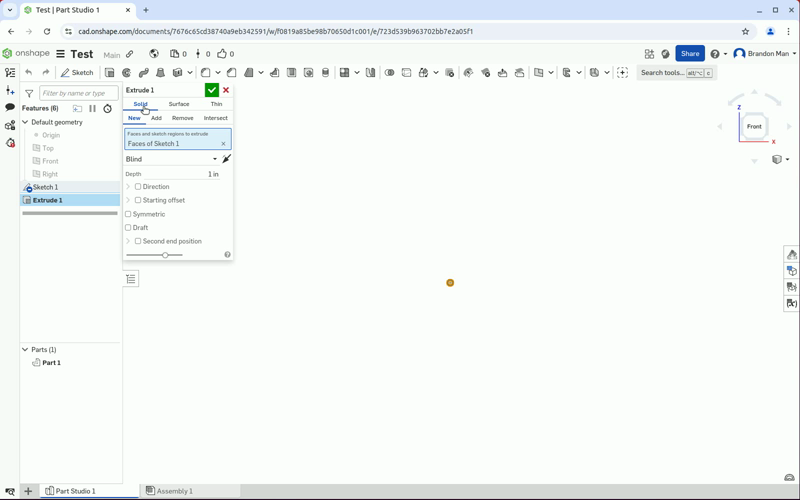
click(143, 106)
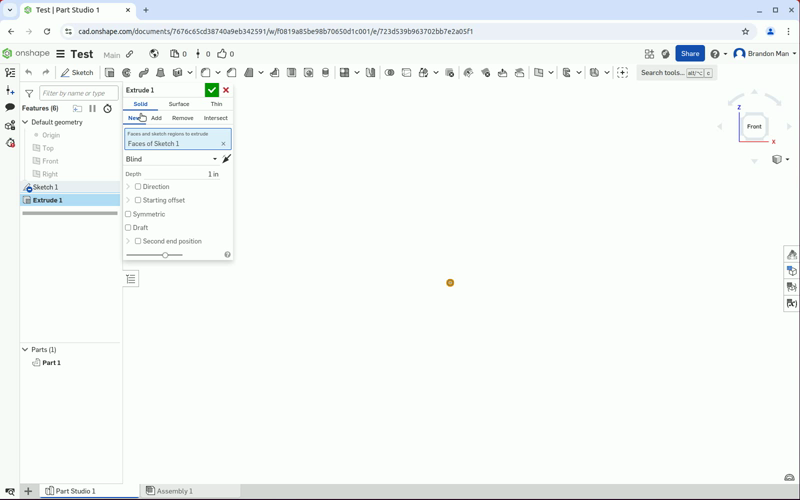
mouse_move(137, 120)
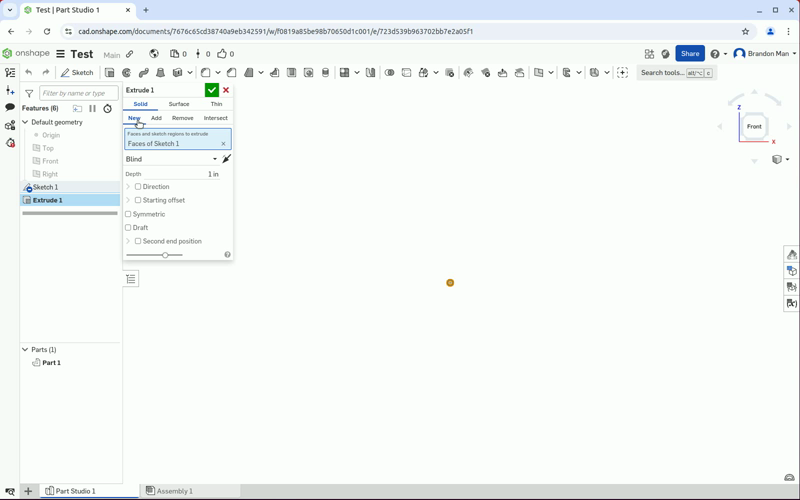
click(137, 120)
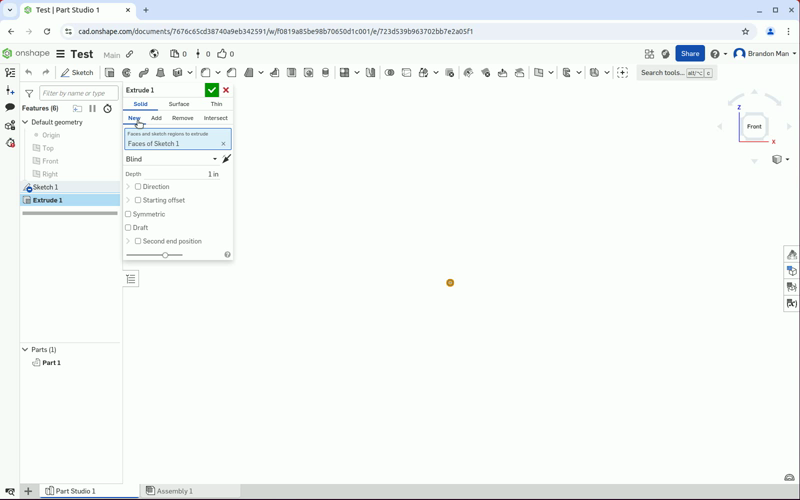
key(tab, 4)
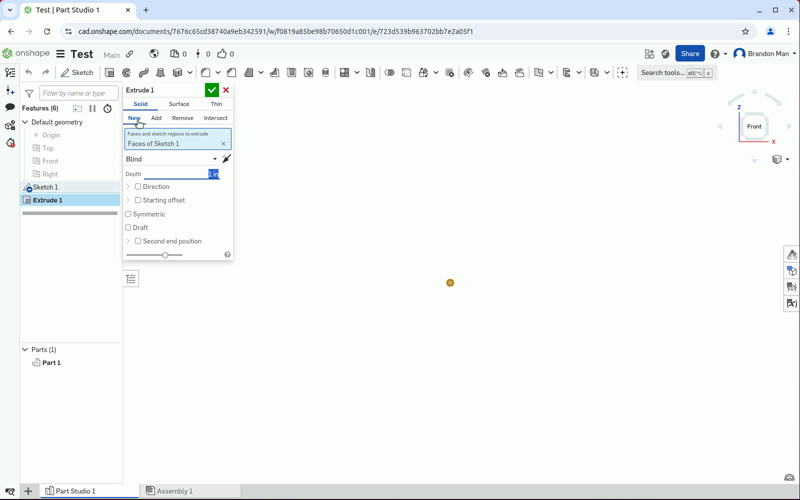
text(1.926)
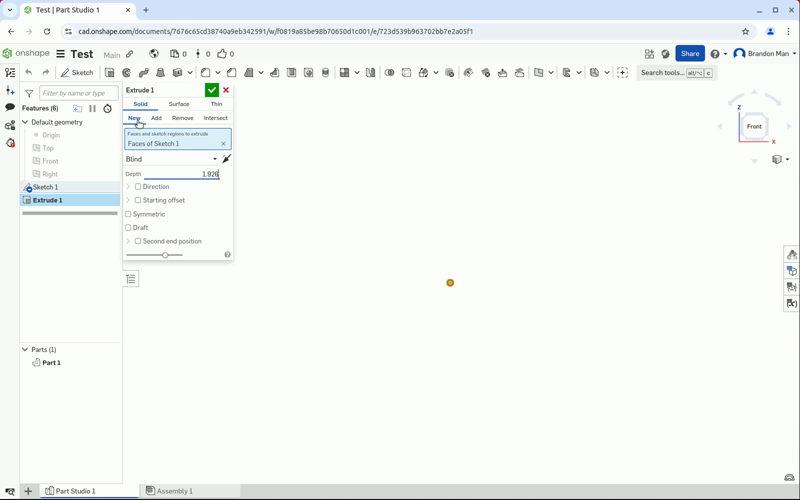
key(enter)
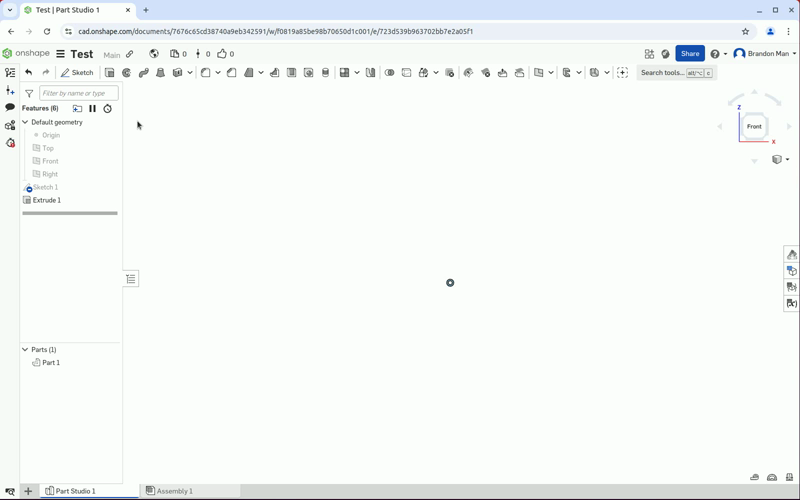
key(shift+h)
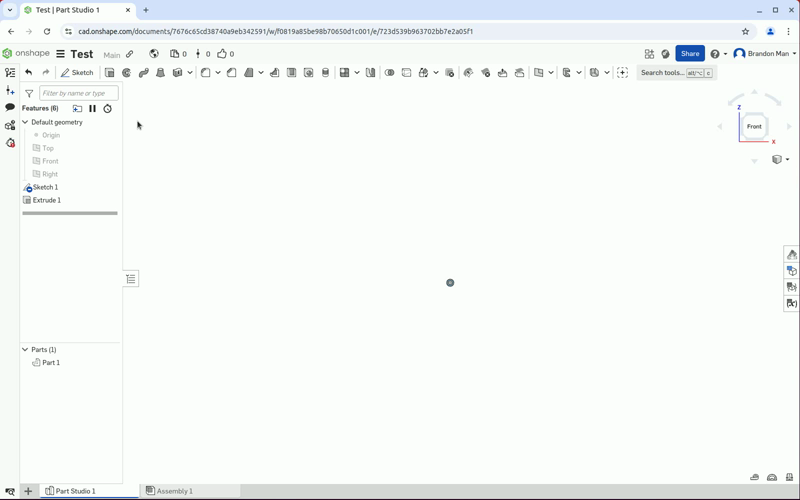
key(shift+h)
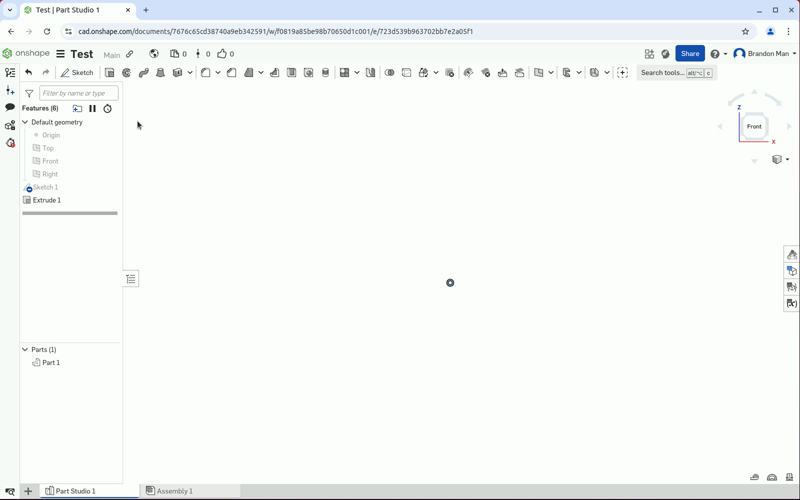
mouse_move(73, 189)
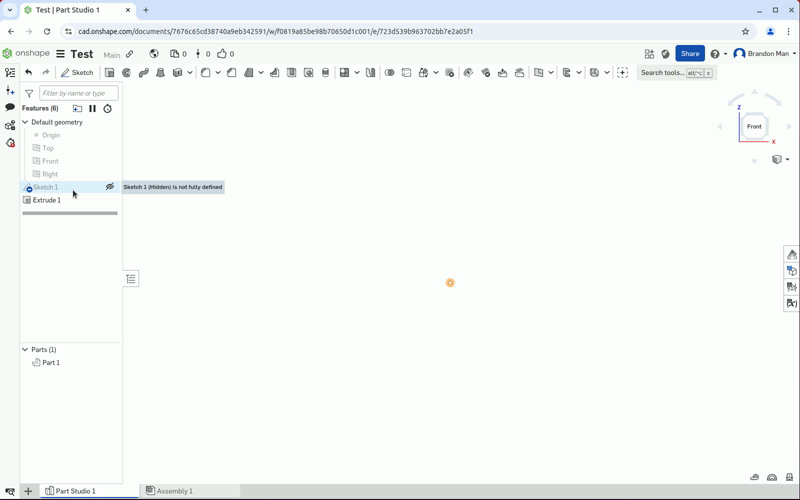
click(73, 189)
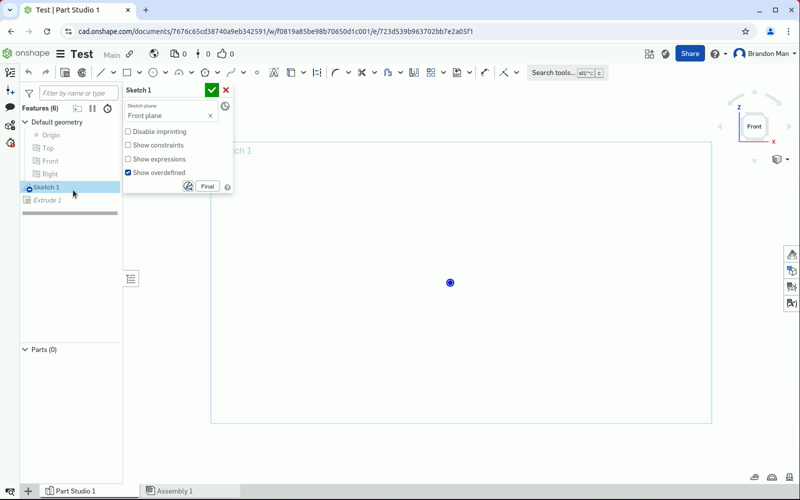
mouse_move(229, 92)
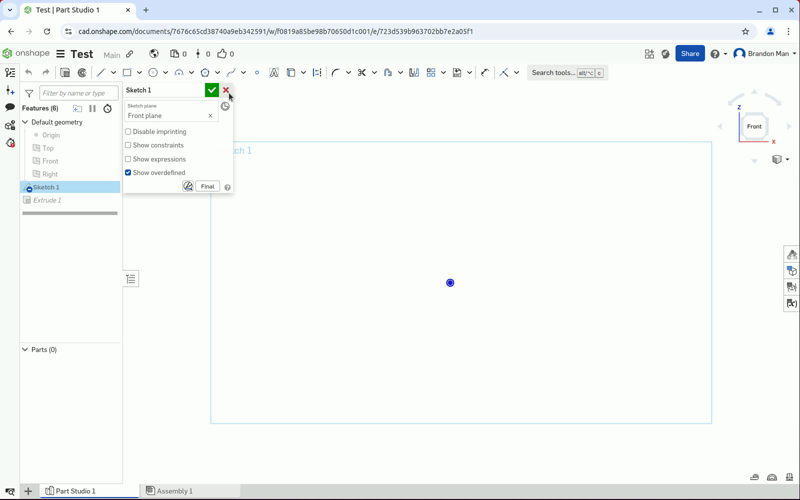
click(229, 92)
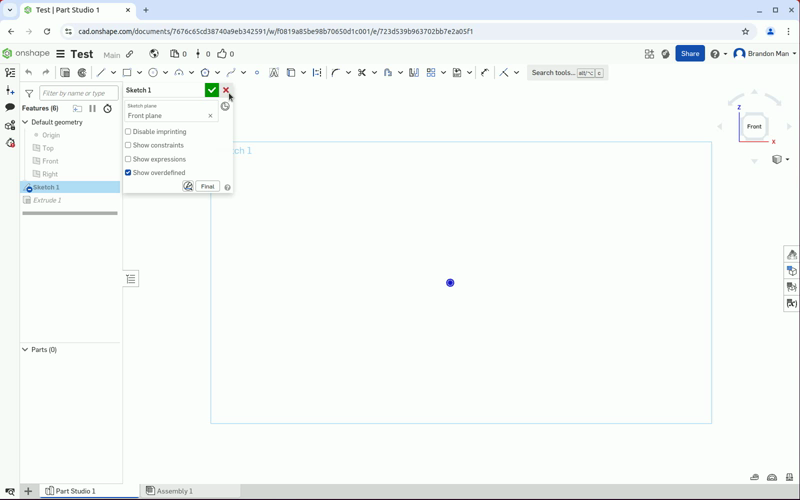
key(shift+s)
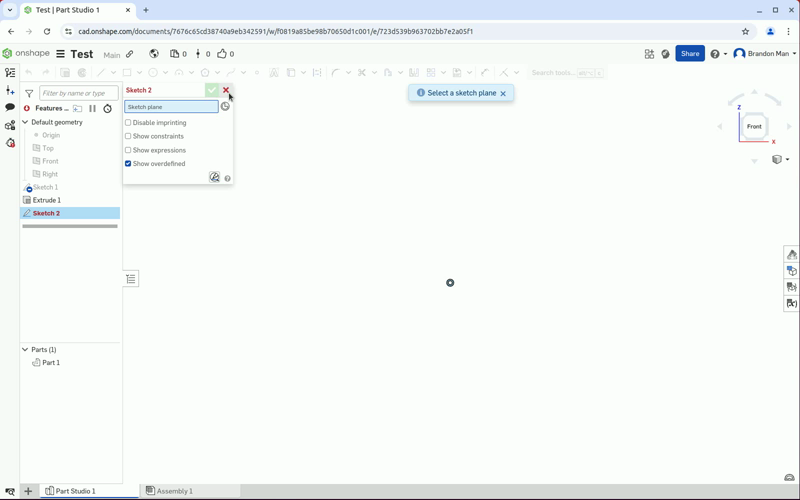
mouse_move(73, 163)
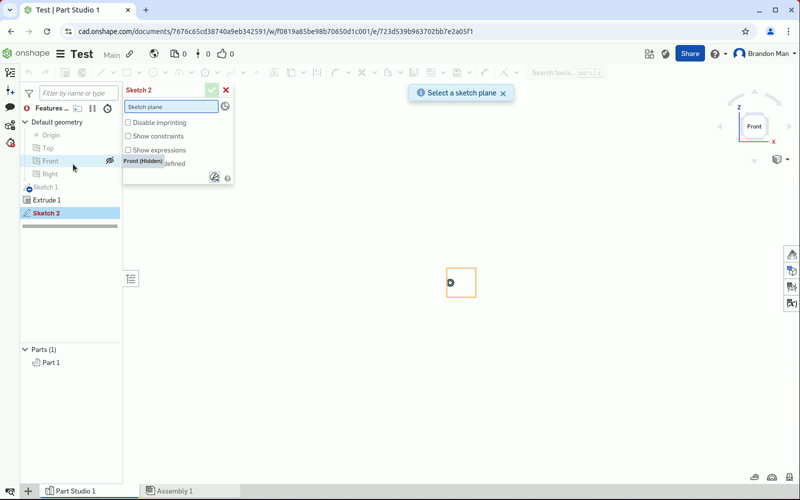
click(73, 163)
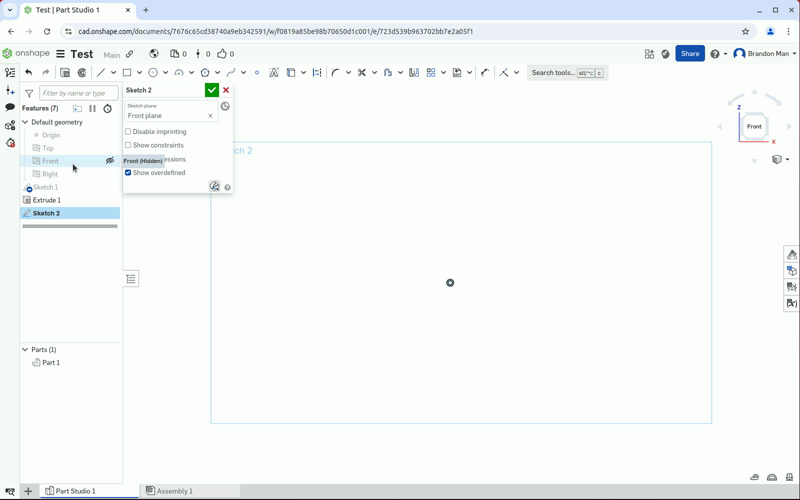
mouse_move(73, 352)
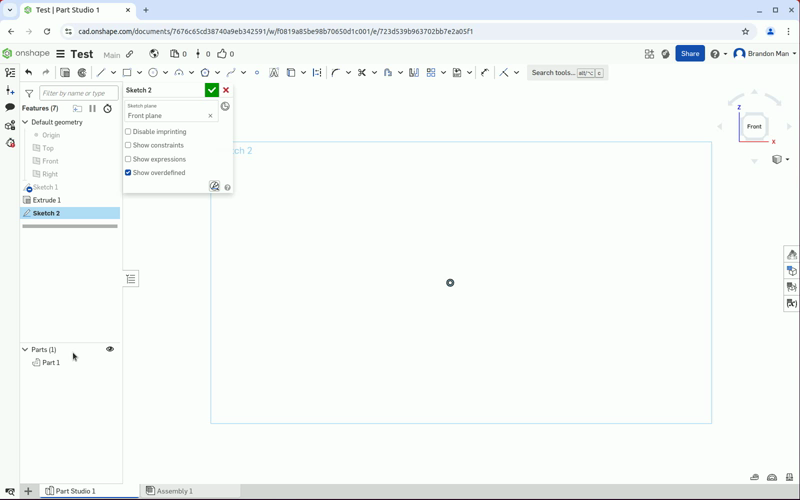
key(y)
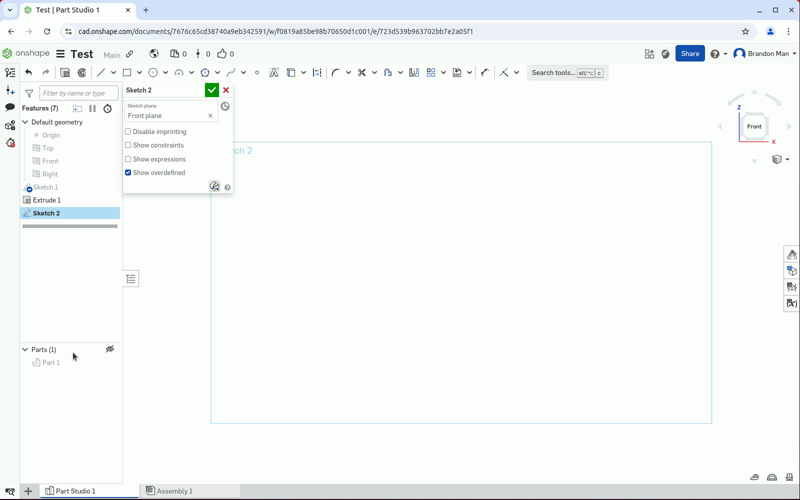
key(c)
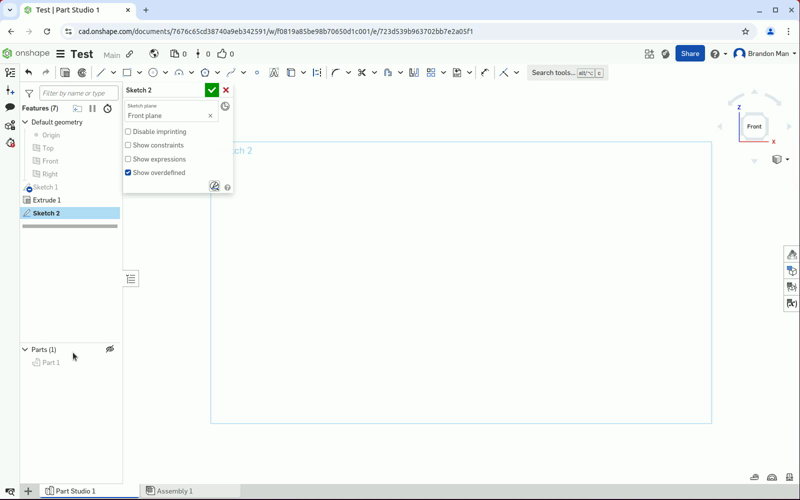
key_down(shift)
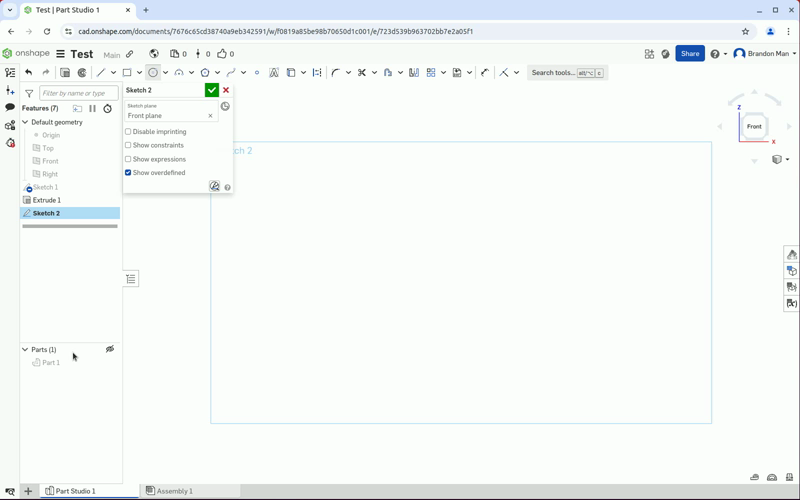
mouse_move(472, 282)
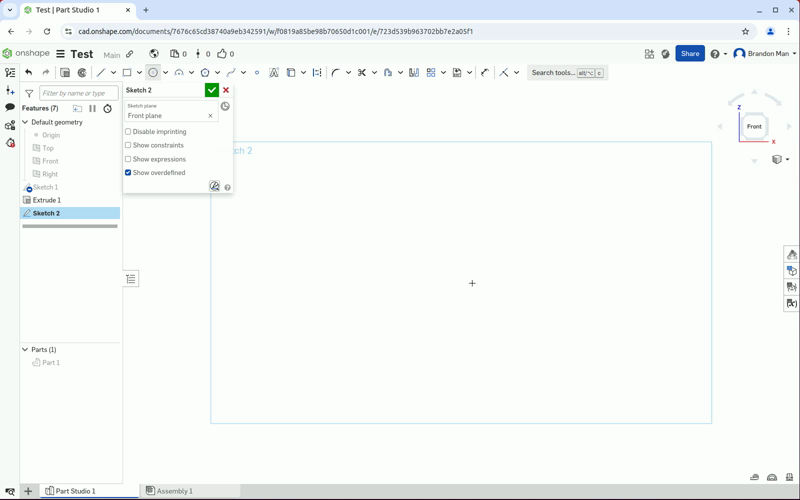
click(472, 282)
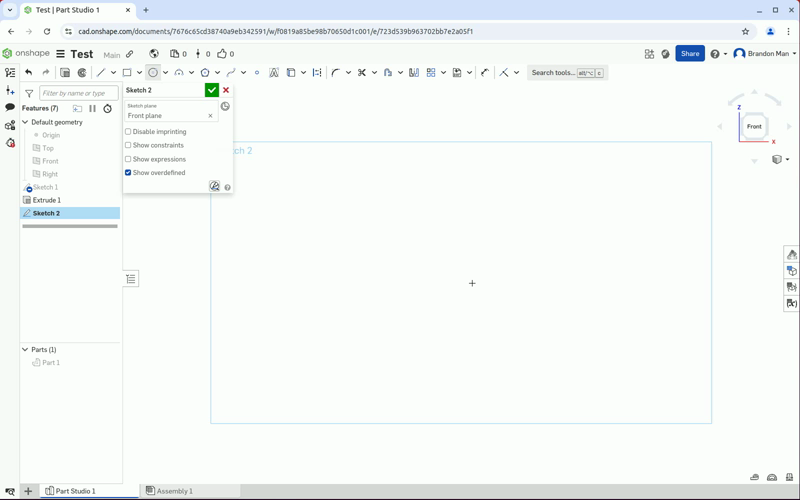
key_up(shift)
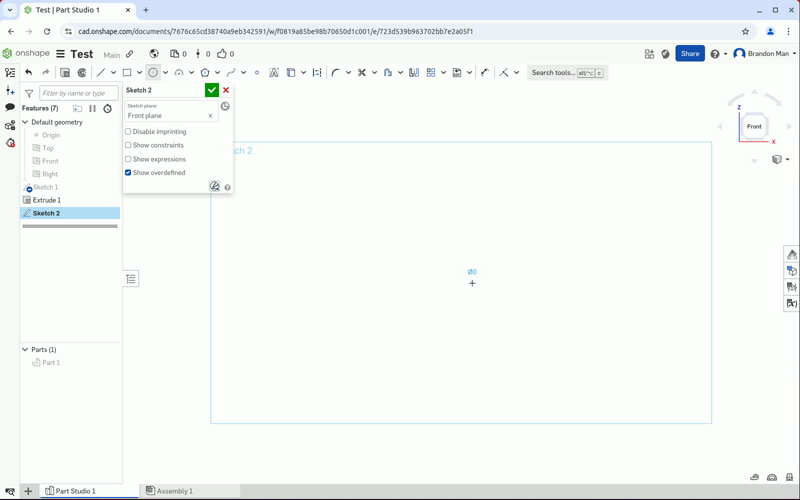
mouse_move(474, 282)
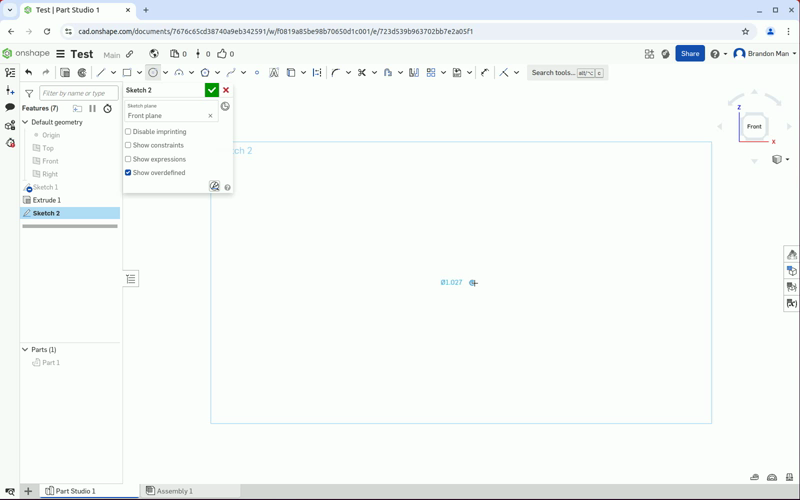
scroll(6)
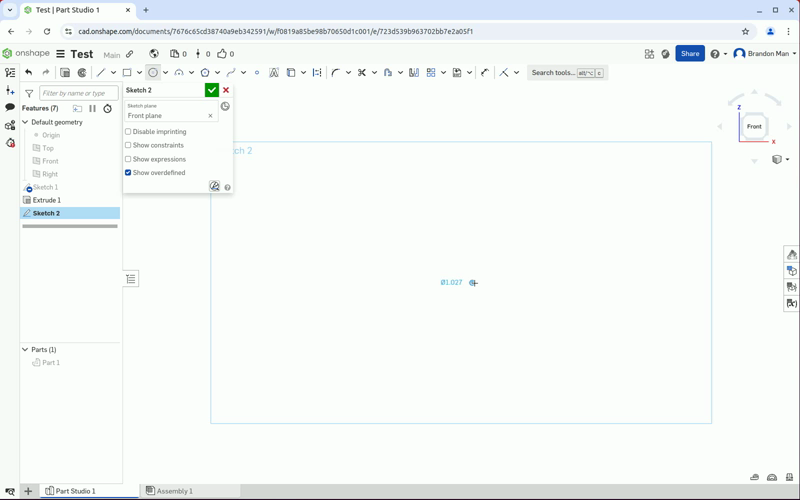
scroll(6)
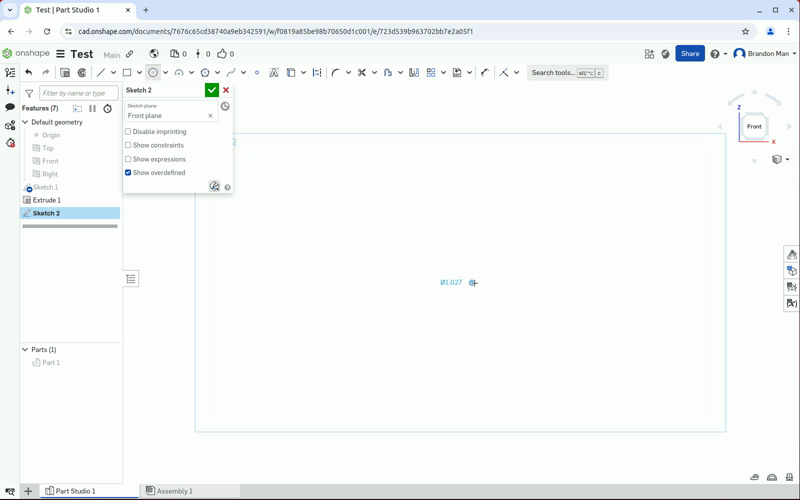
scroll(6)
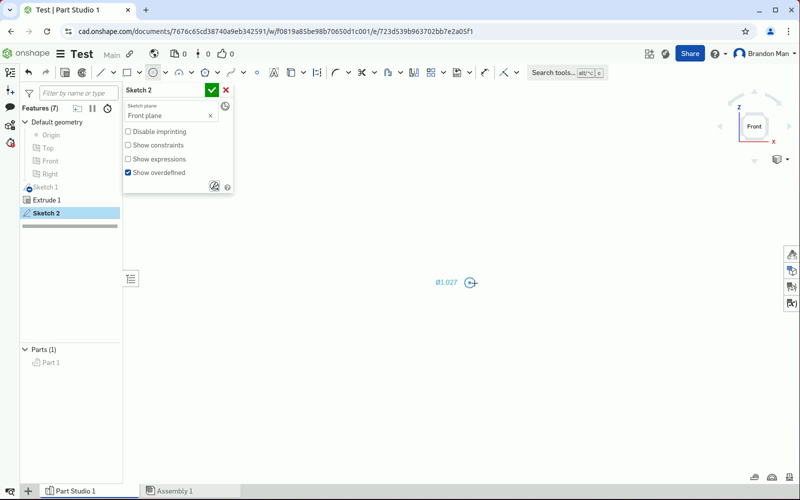
scroll(6)
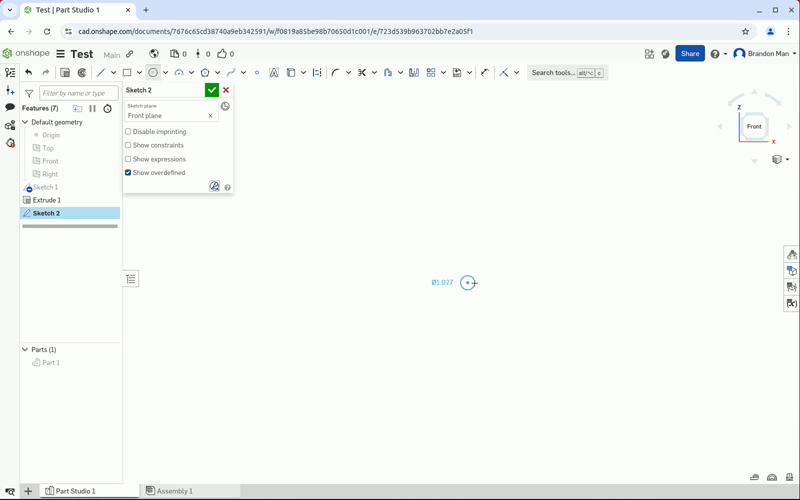
scroll(6)
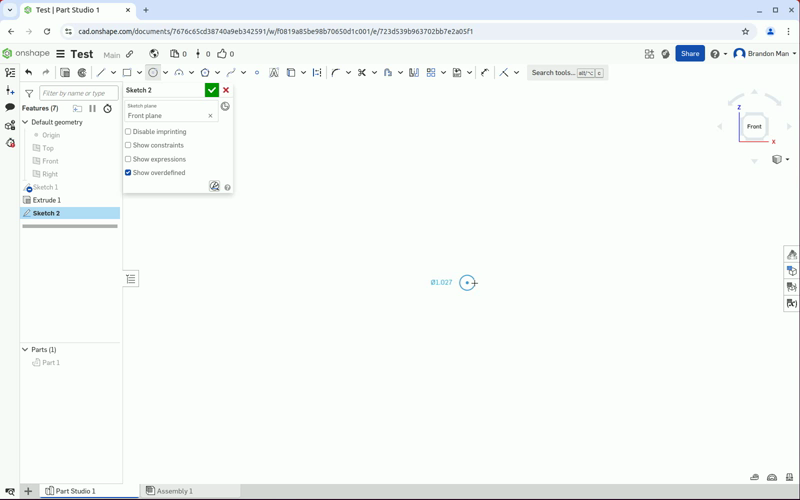
scroll(6)
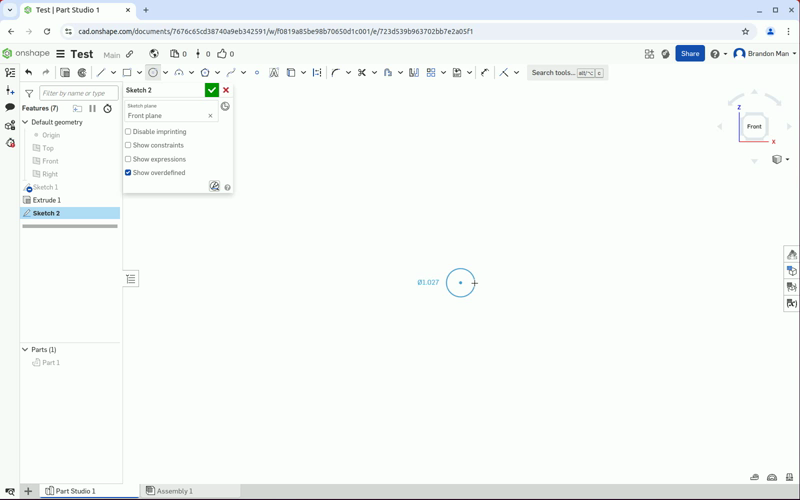
scroll(6)
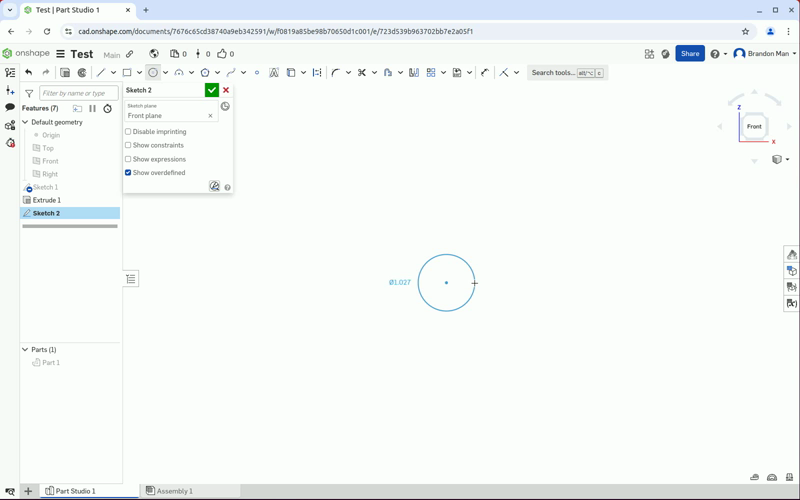
click(474, 282)
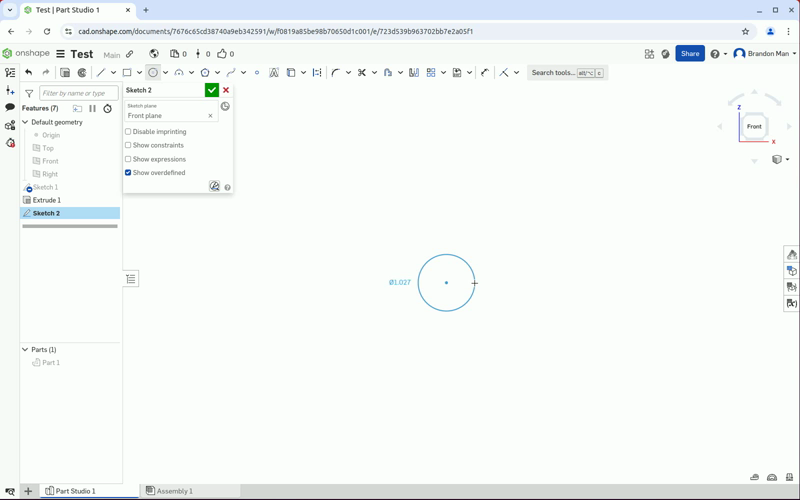
scroll(-6)
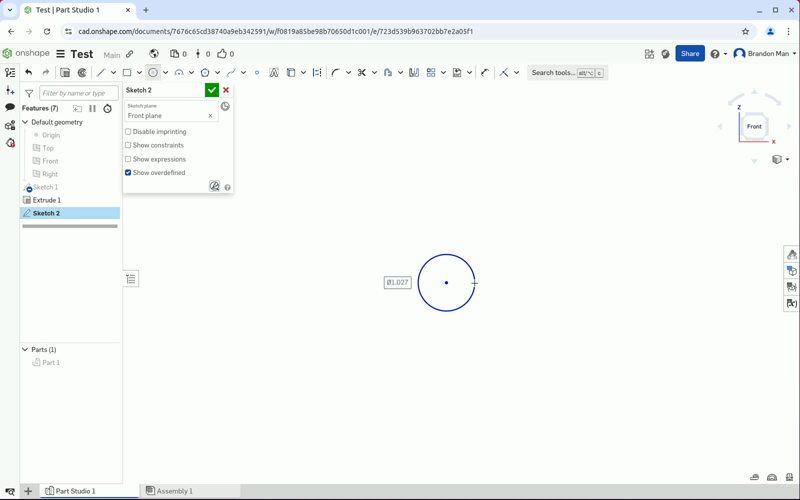
scroll(-6)
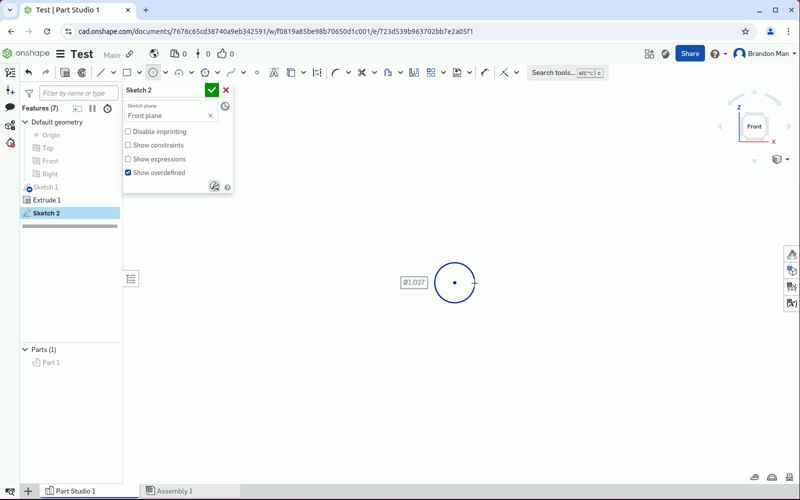
scroll(-6)
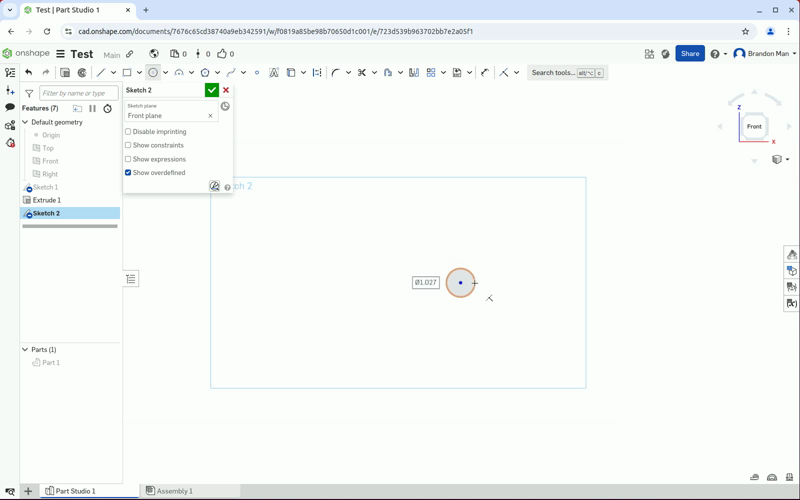
scroll(-6)
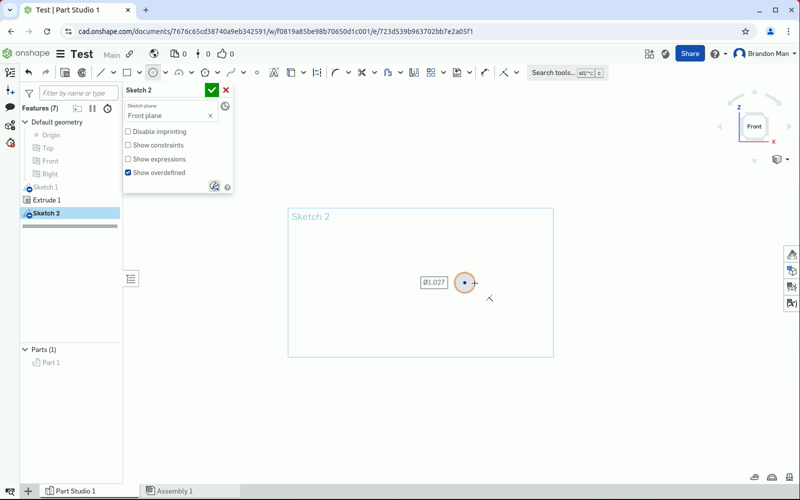
scroll(-6)
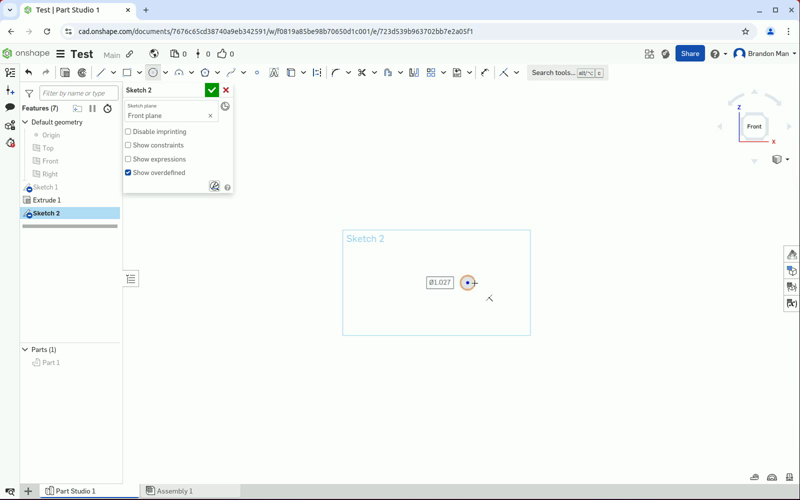
scroll(-6)
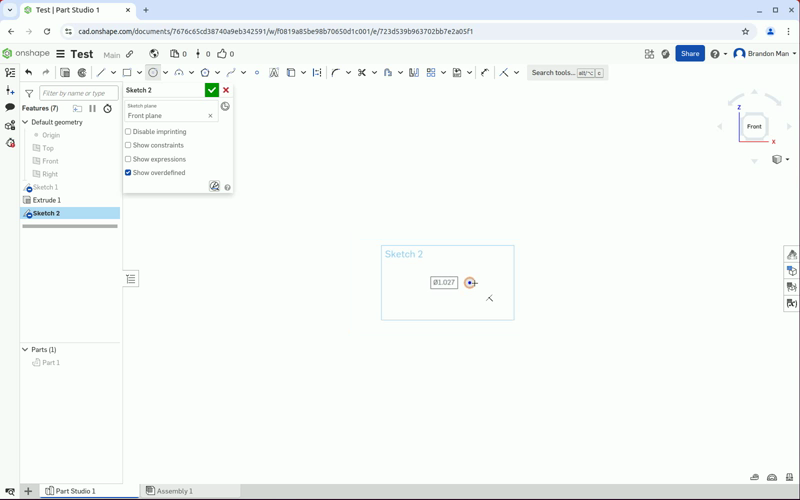
scroll(-6)
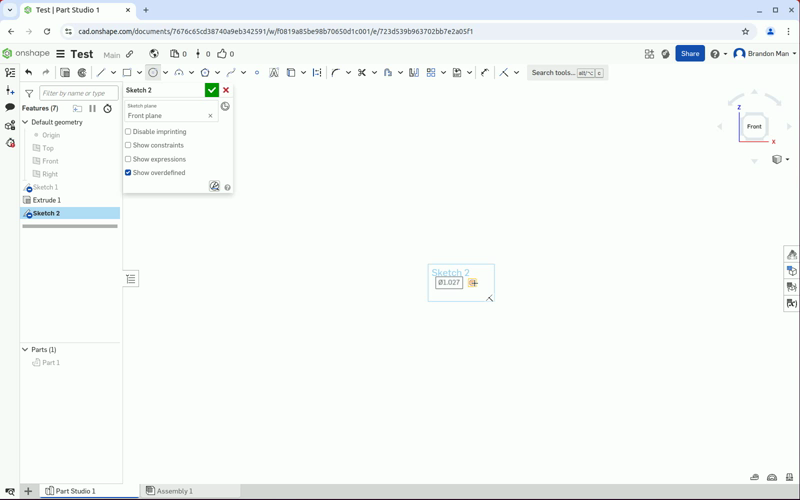
key(esc)
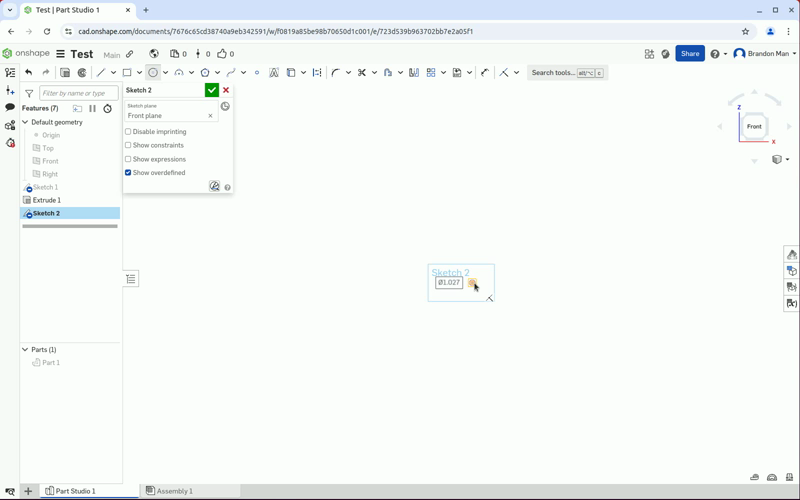
mouse_move(472, 282)
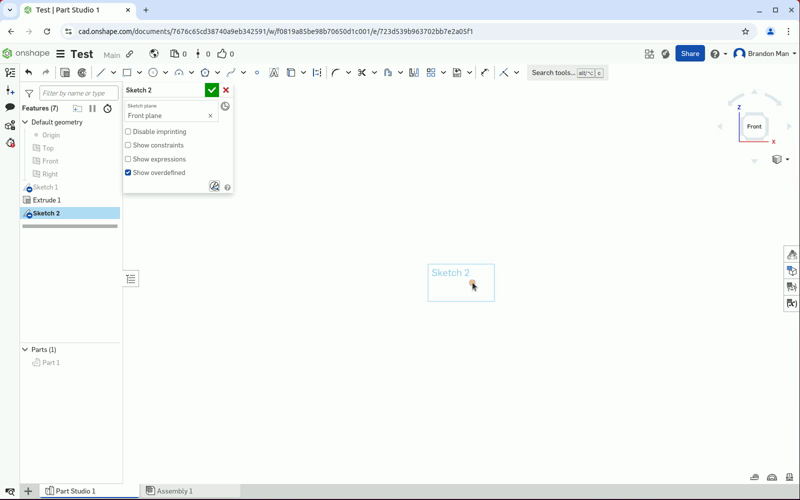
scroll(6)
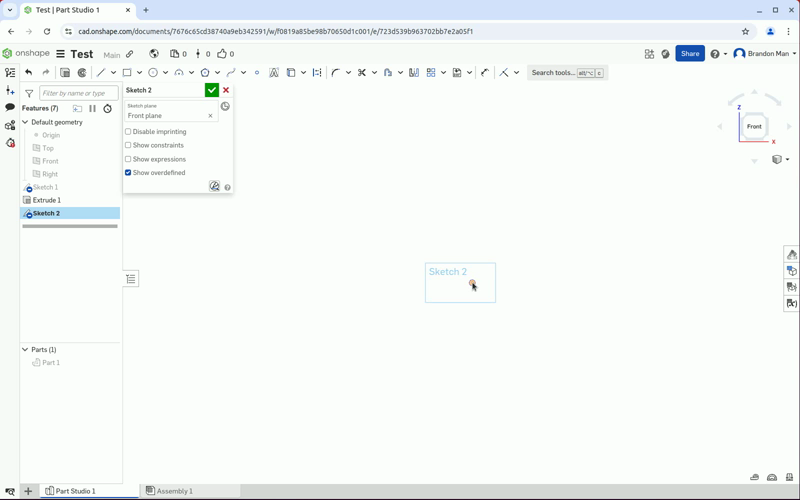
scroll(6)
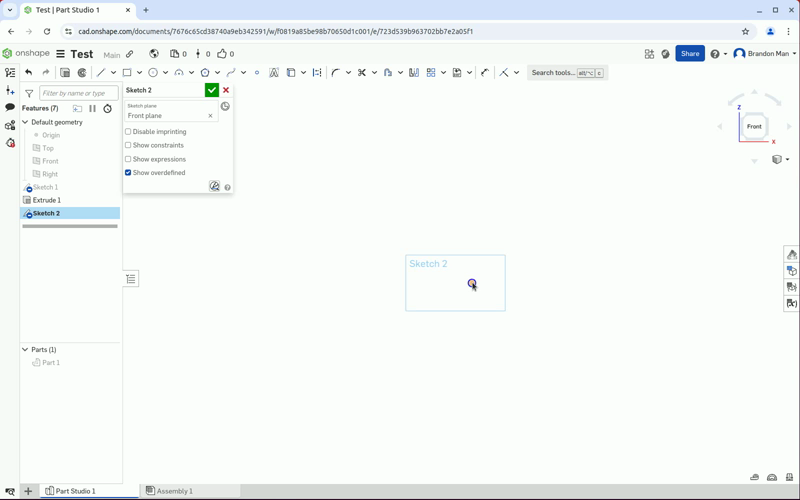
scroll(6)
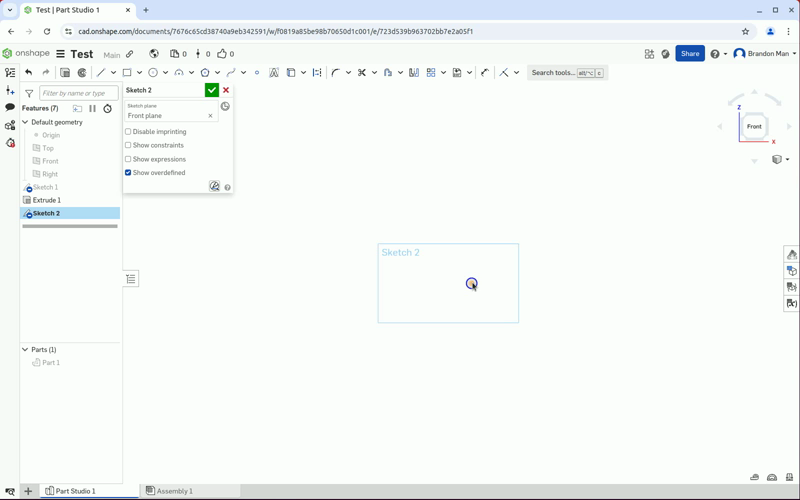
scroll(6)
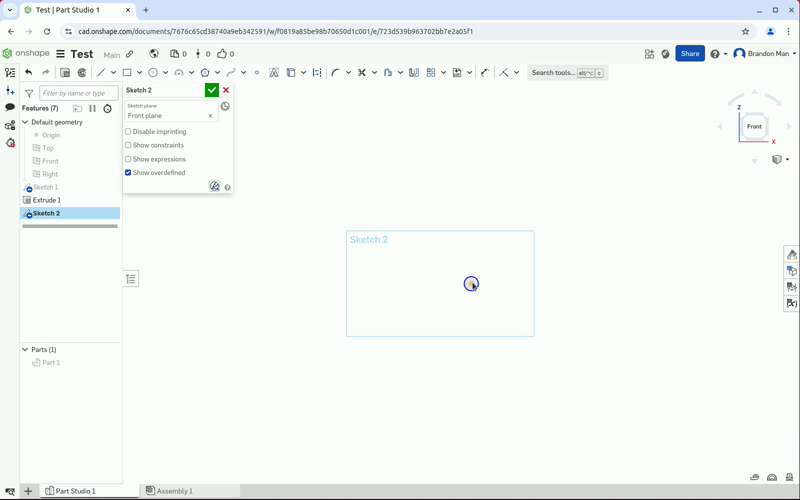
scroll(6)
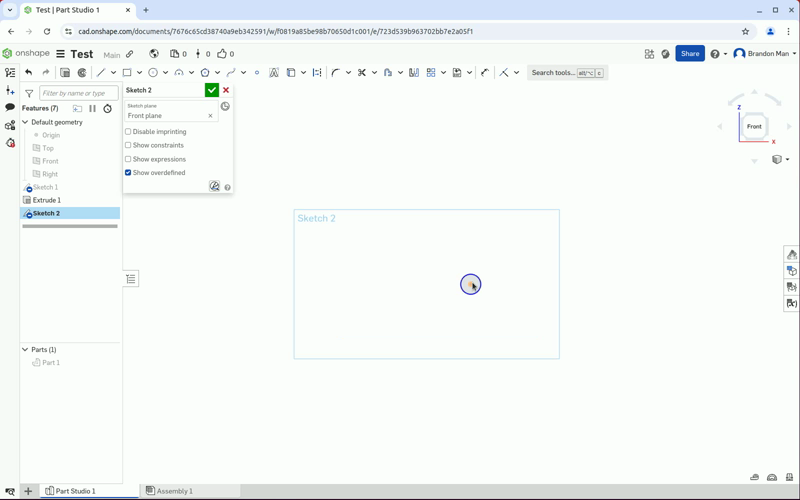
scroll(6)
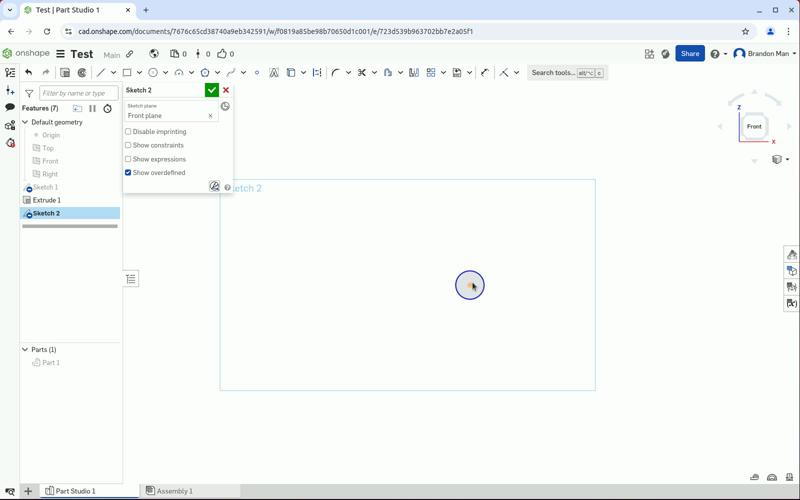
scroll(6)
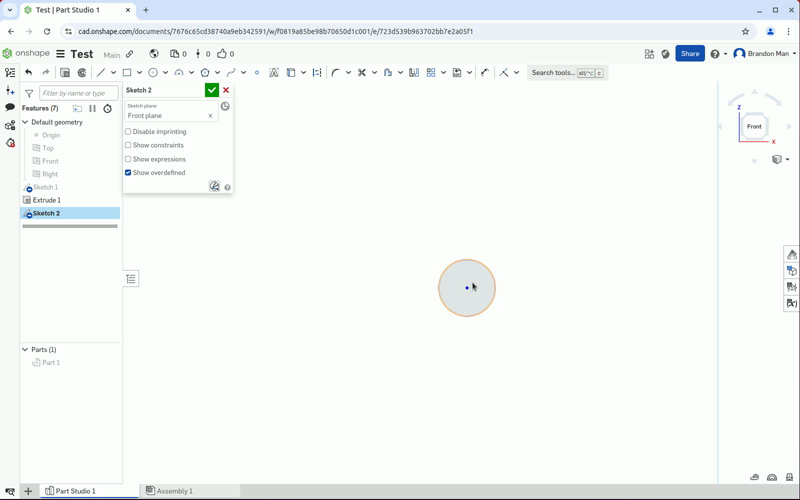
click(472, 282)
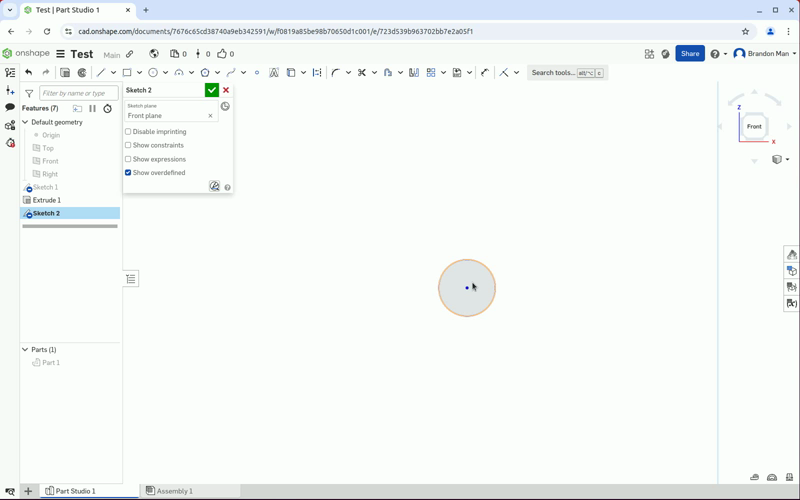
scroll(-6)
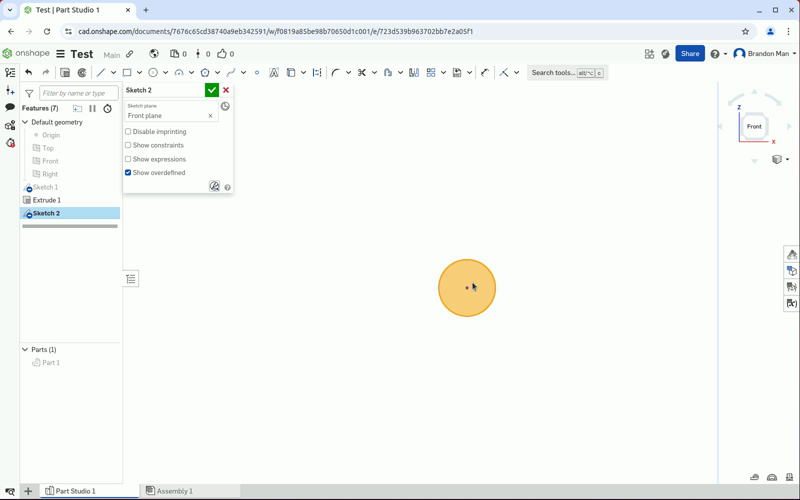
scroll(-6)
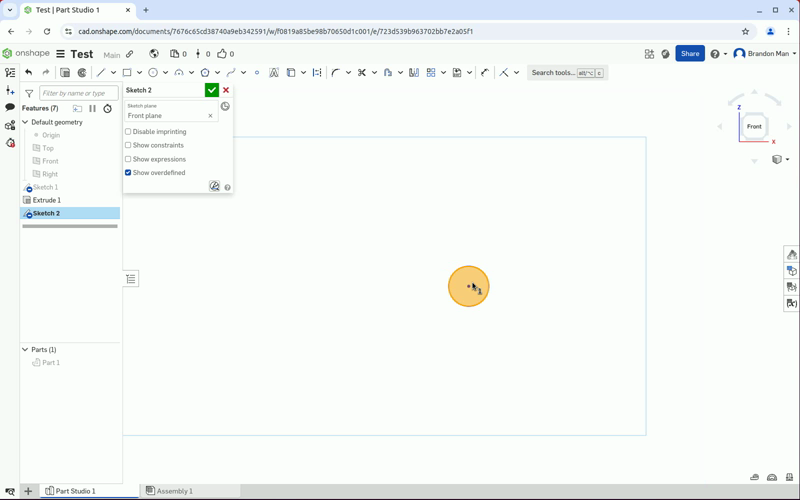
scroll(-6)
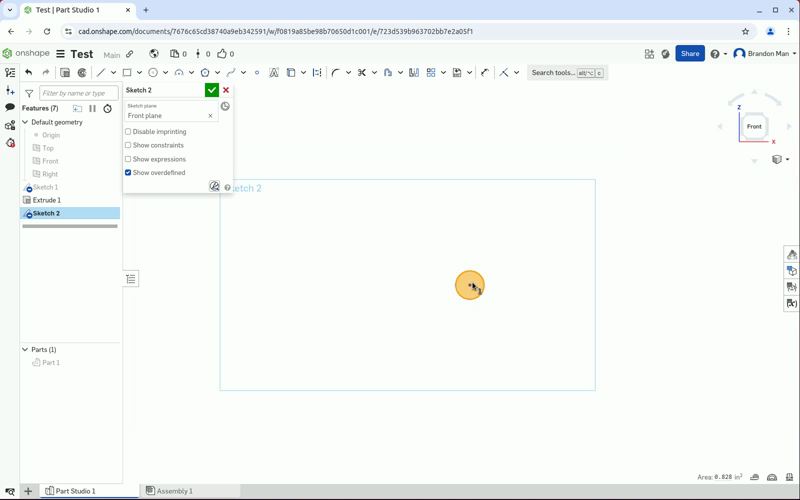
scroll(-6)
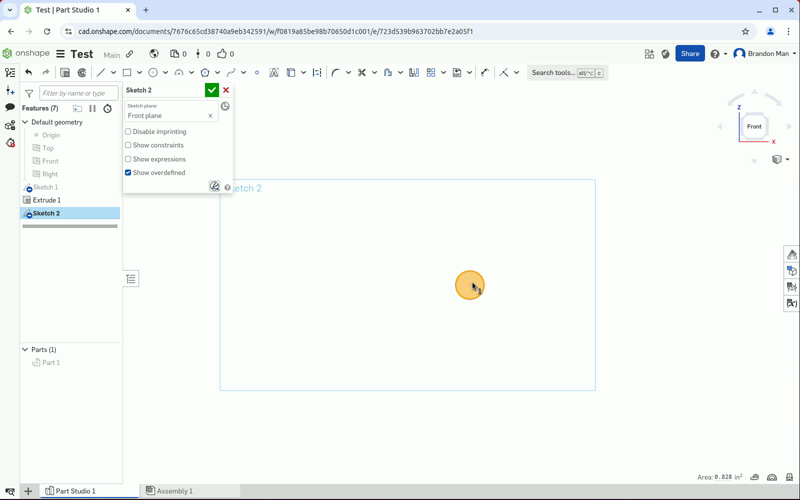
scroll(-6)
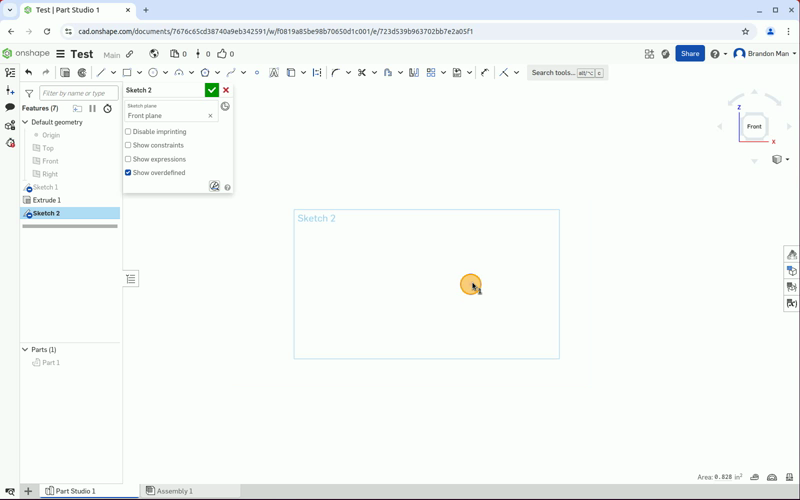
scroll(-6)
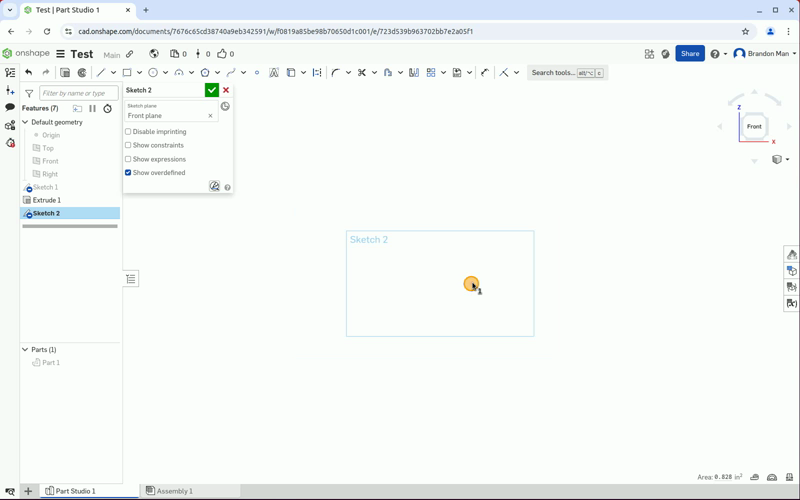
scroll(-6)
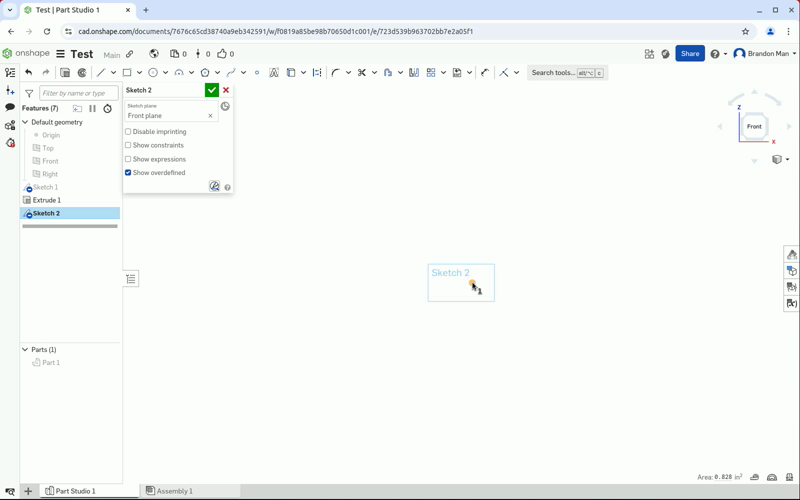
mouse_move(73, 352)
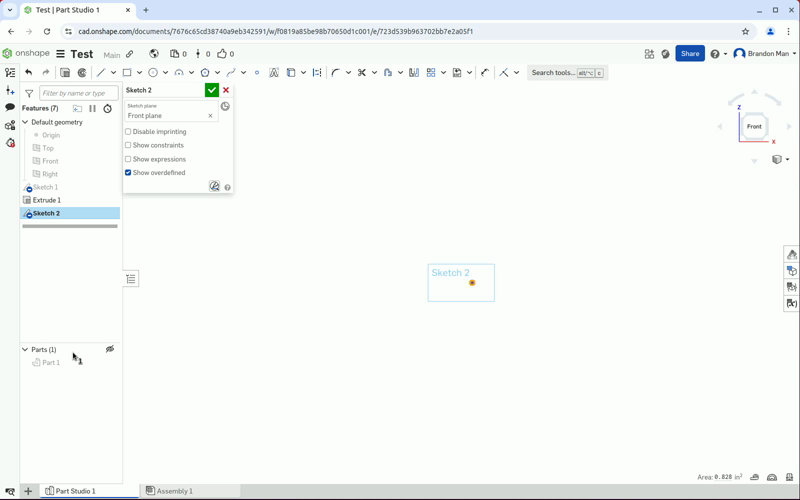
key(shift+y)
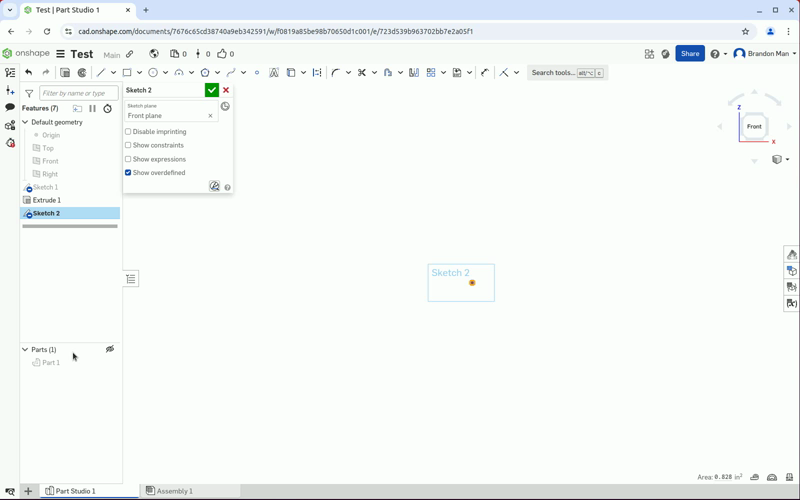
key(shift+e)
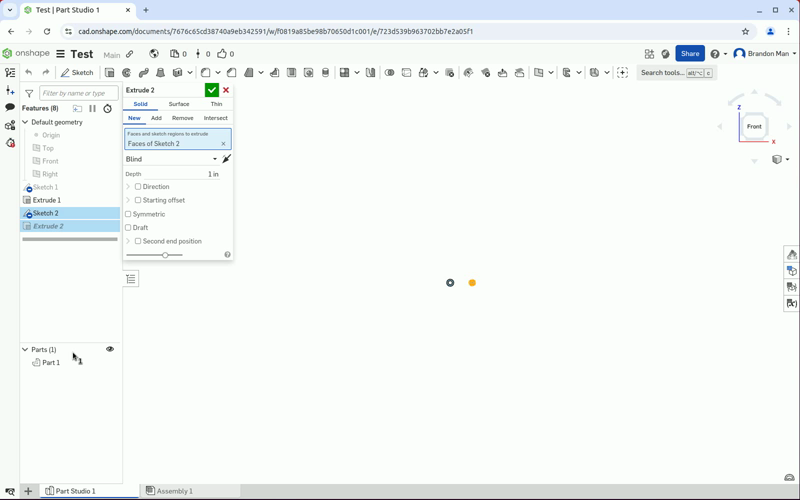
mouse_move(143, 106)
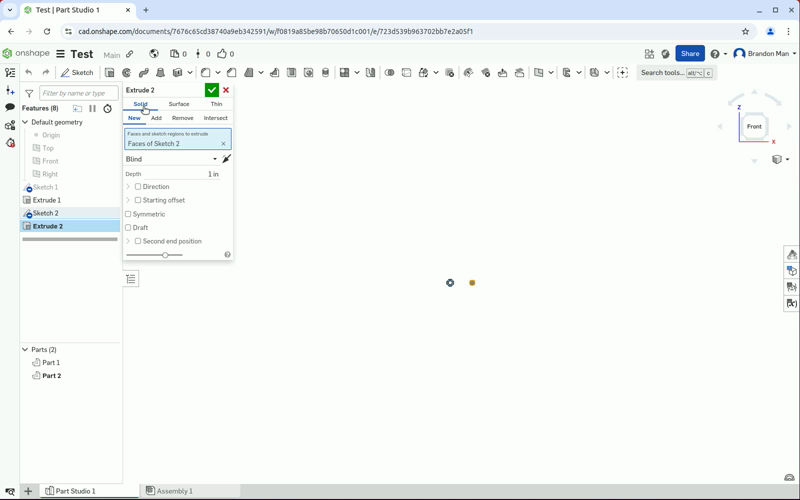
click(143, 106)
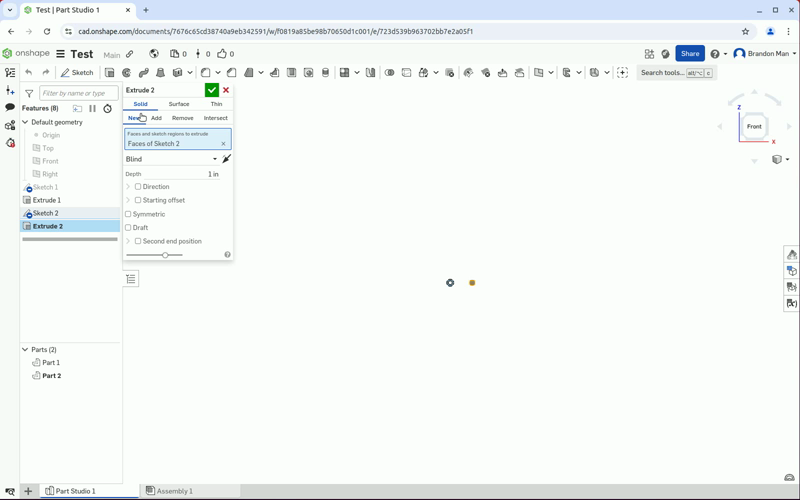
mouse_move(137, 120)
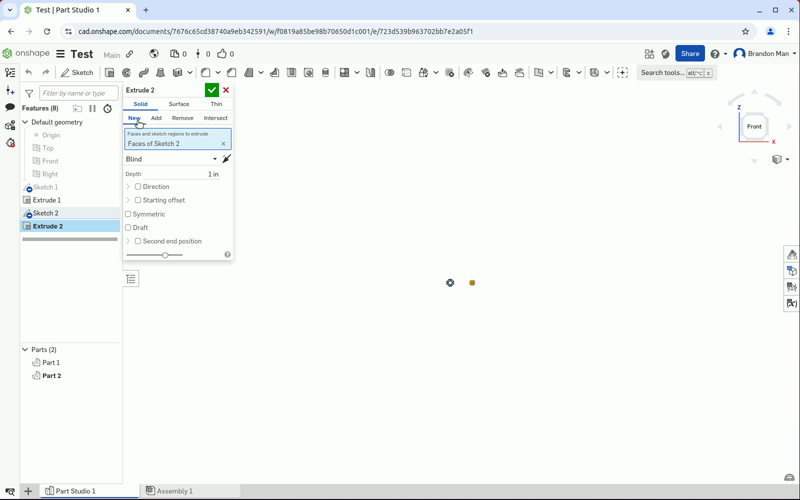
click(137, 120)
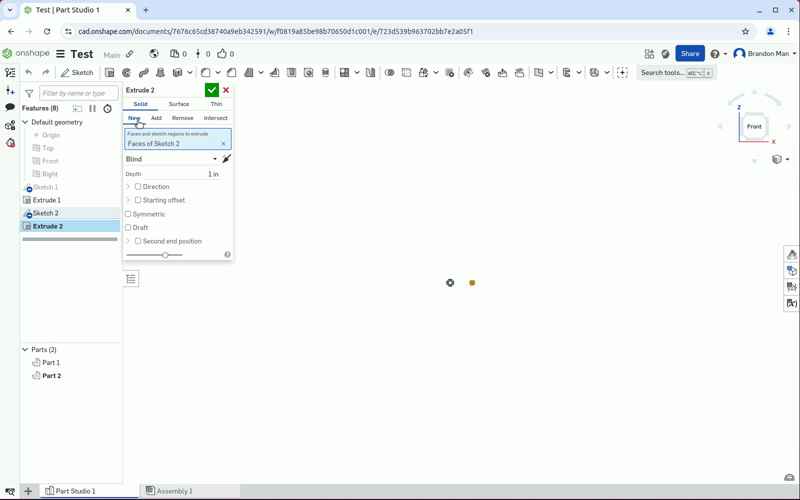
key(tab, 4)
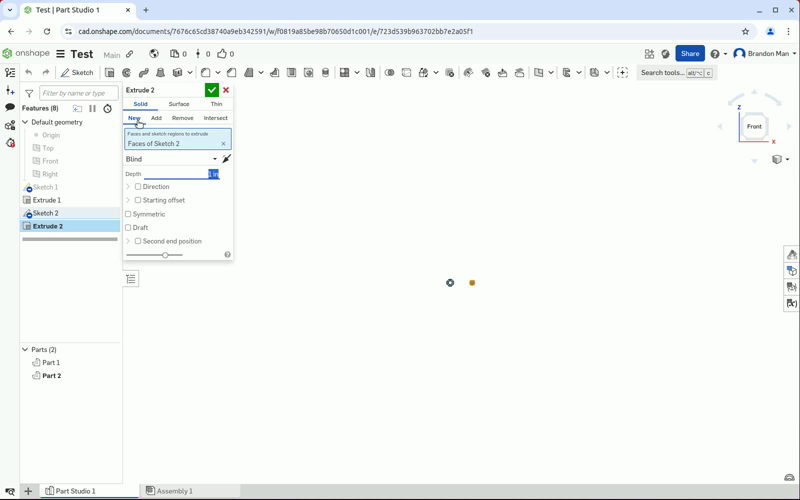
text(23.108)
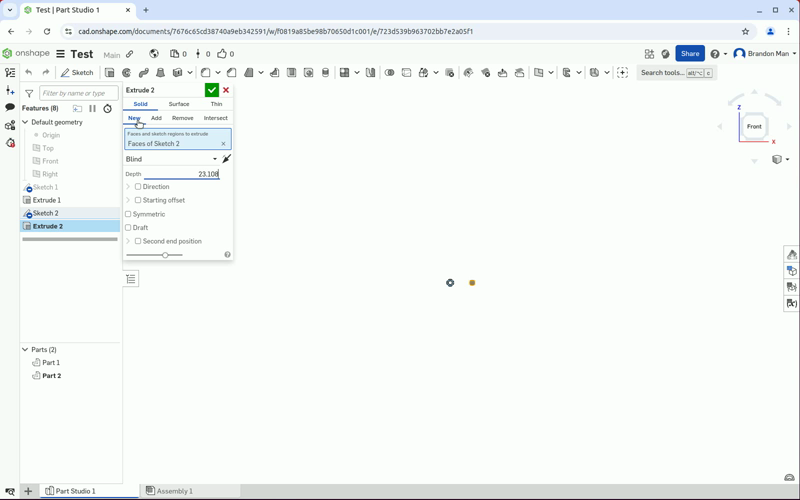
key(enter)
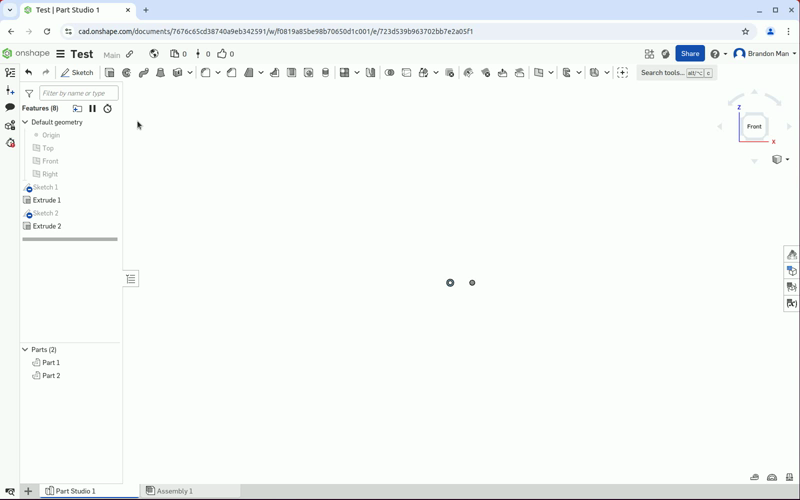
key(shift+h)
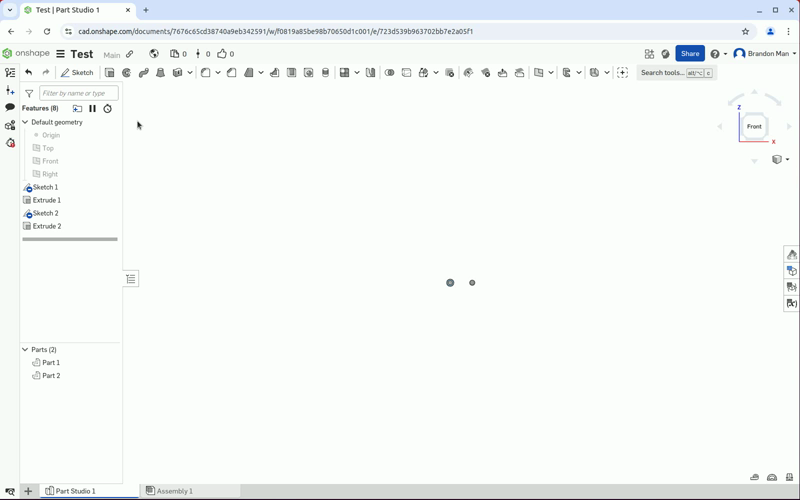
key(shift+h)
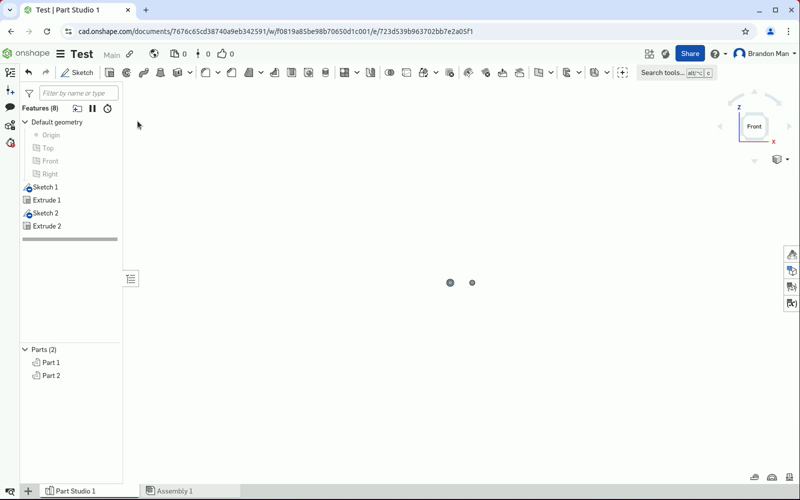
key(shift+7)
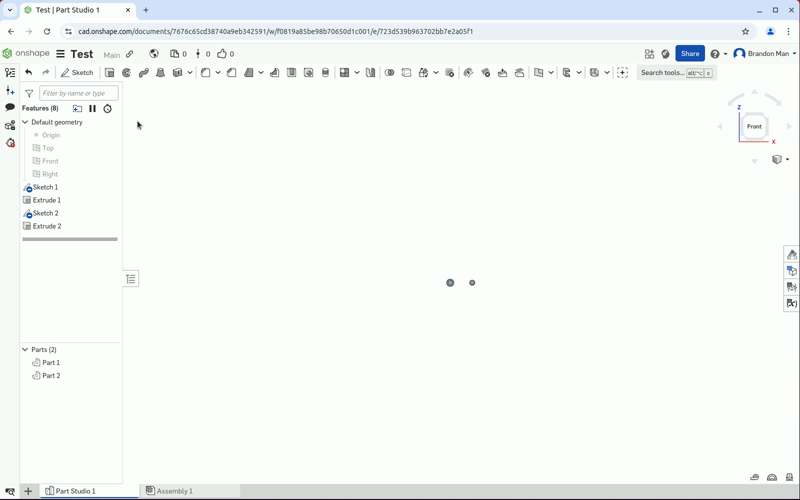
key(left, 2)
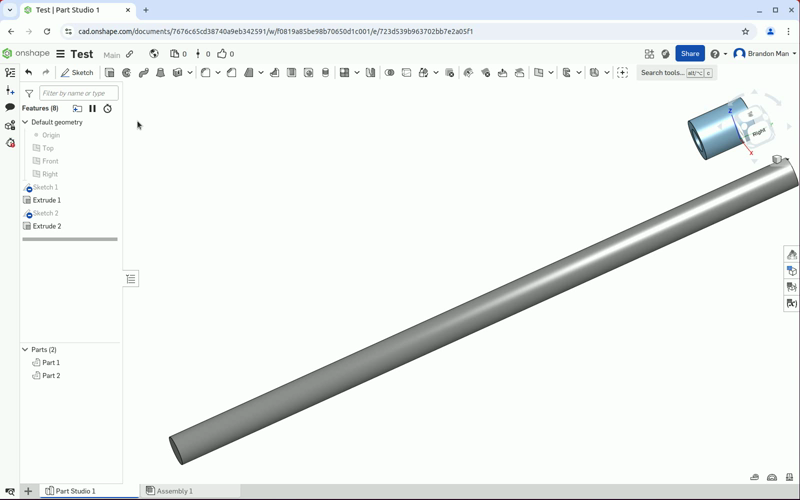
key(down, 2)
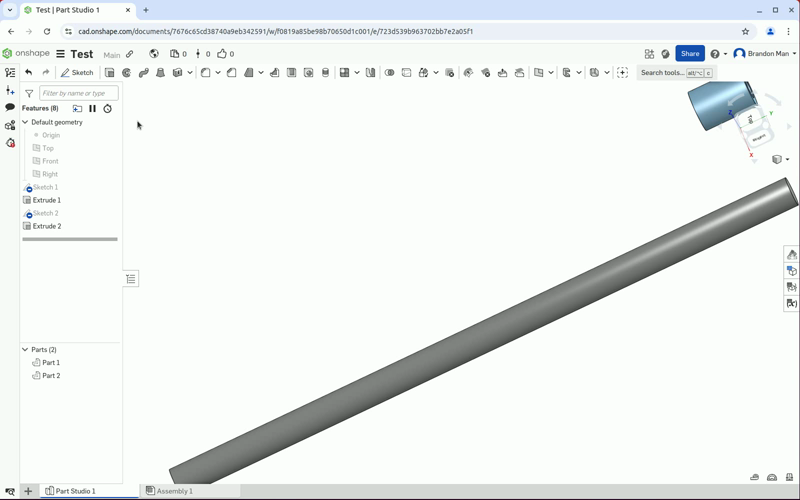
key(up, 2)
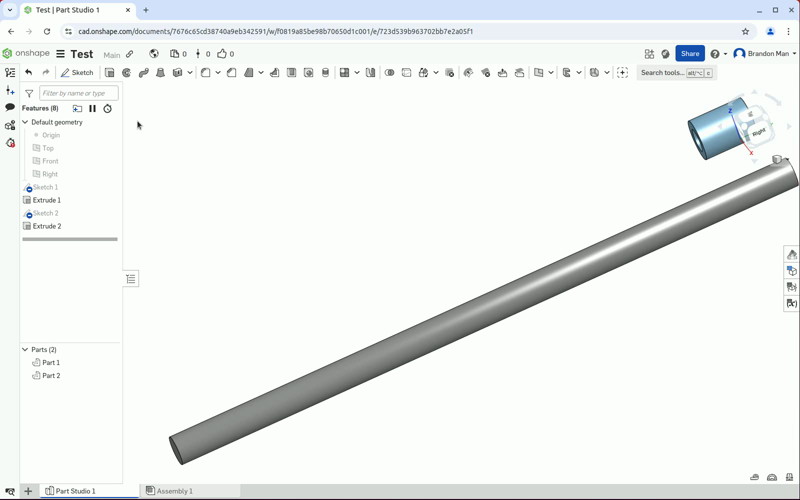
key(right, 2)
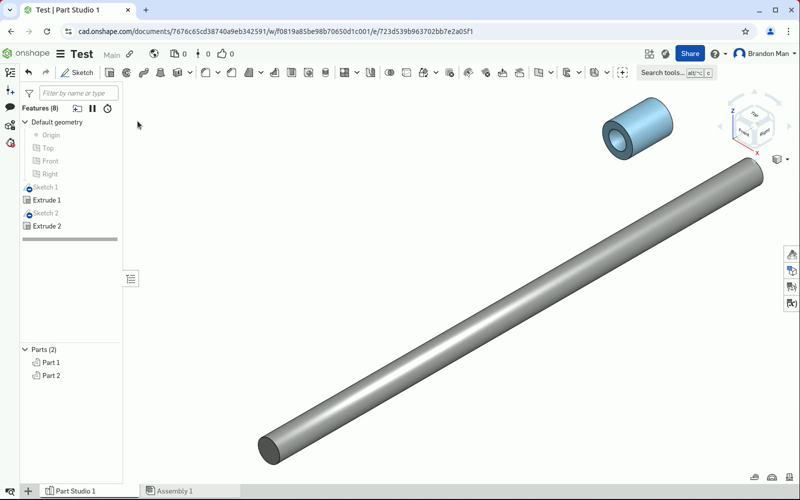
mouse_move(73, 189)
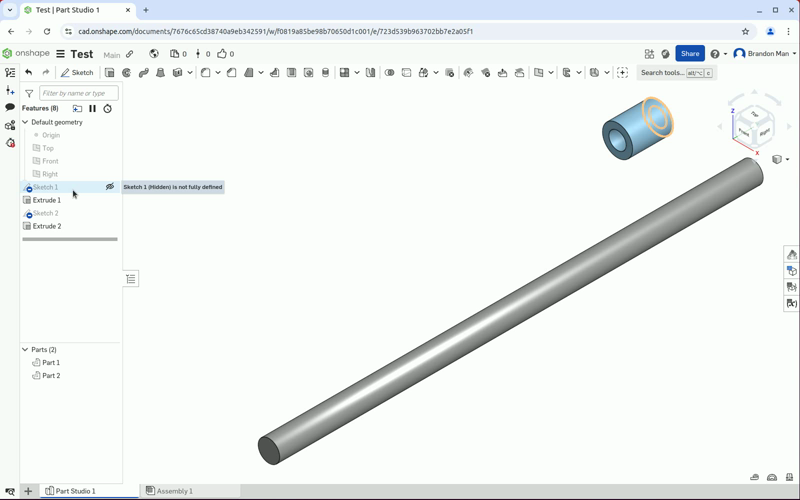
click(73, 189)